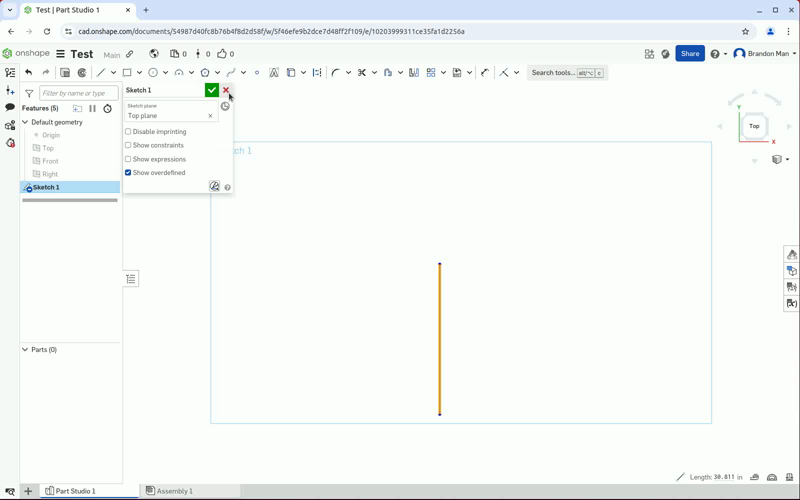
key(shift+h)
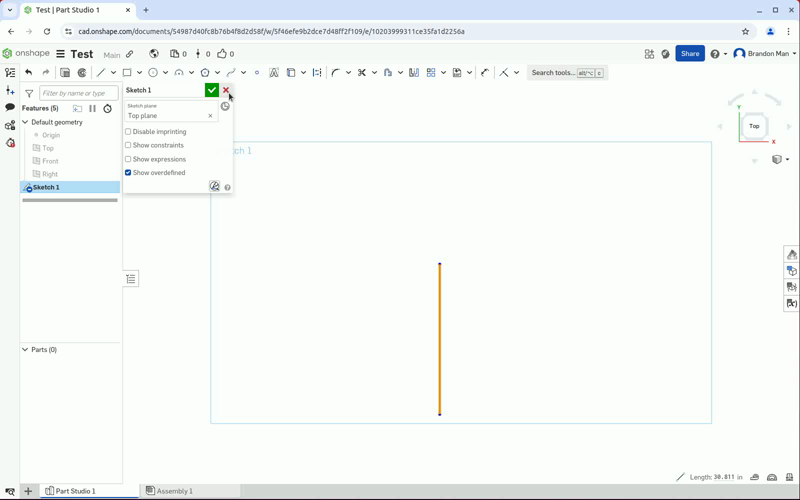
key(shift+s)
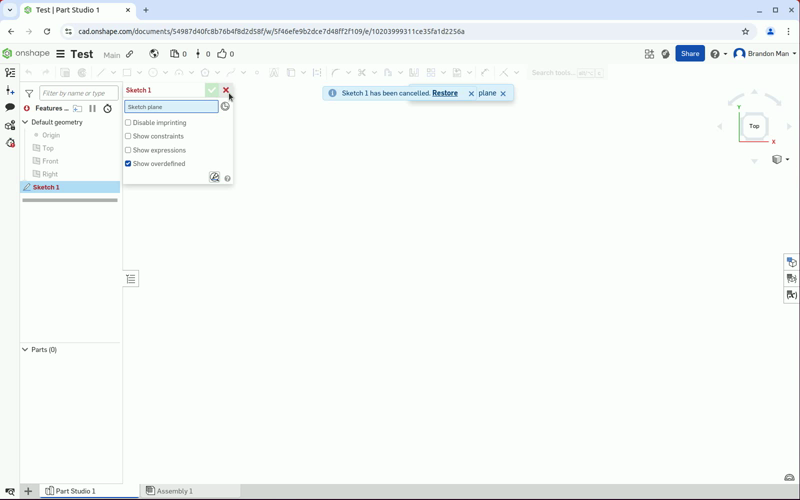
mouse_move(73, 150)
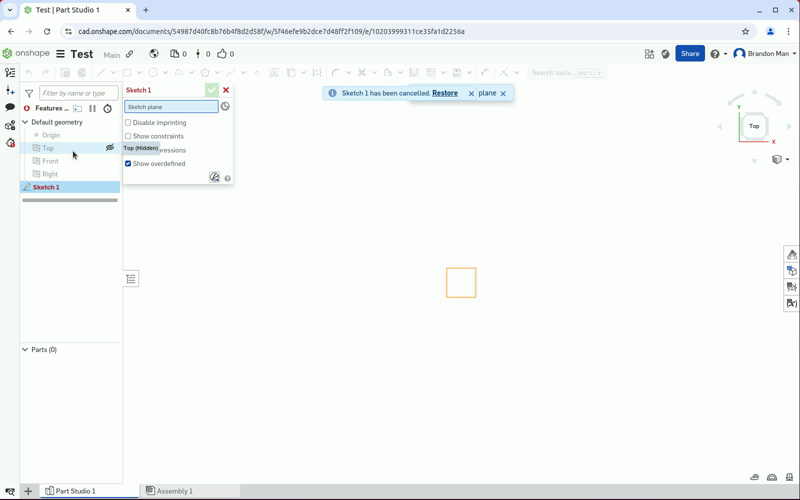
click(73, 150)
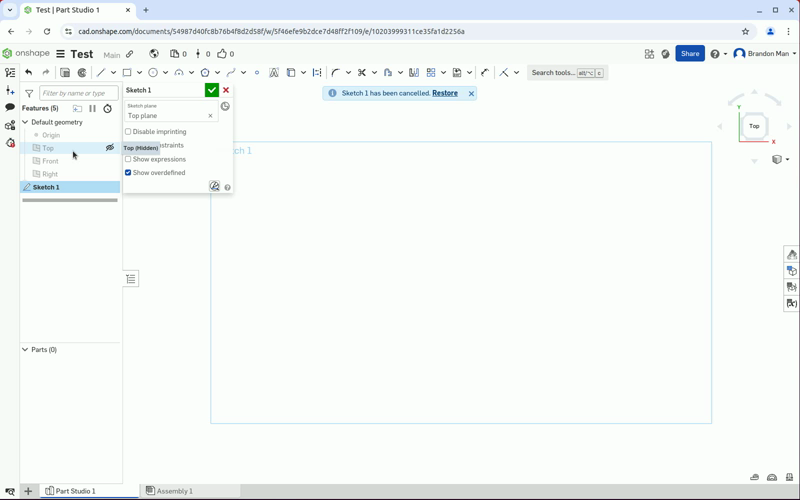
mouse_move(73, 352)
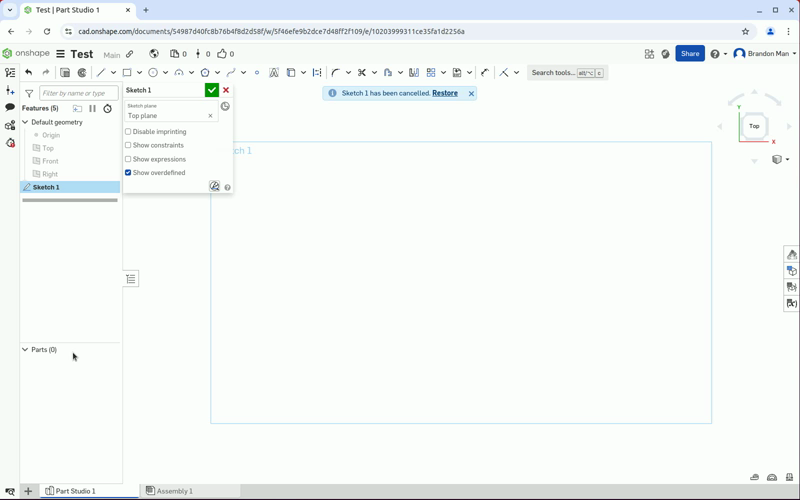
key(y)
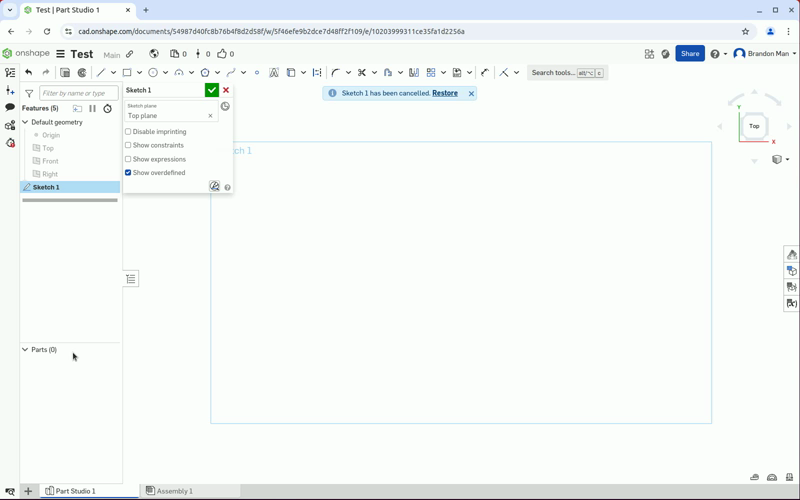
key(c)
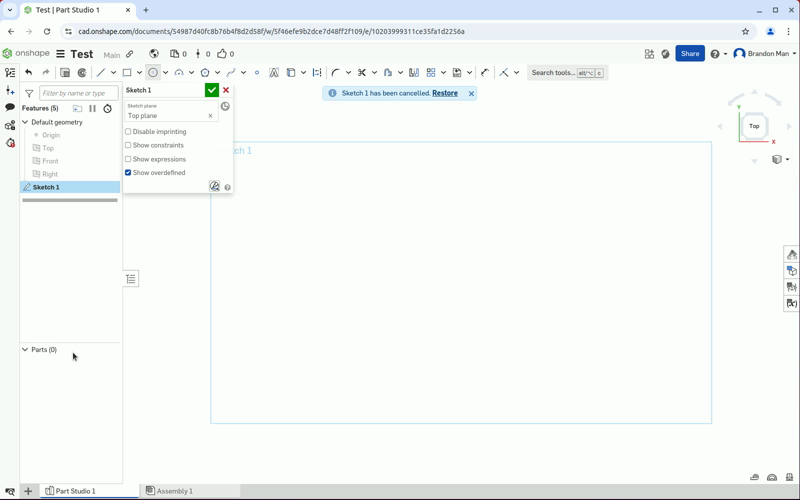
key_down(shift)
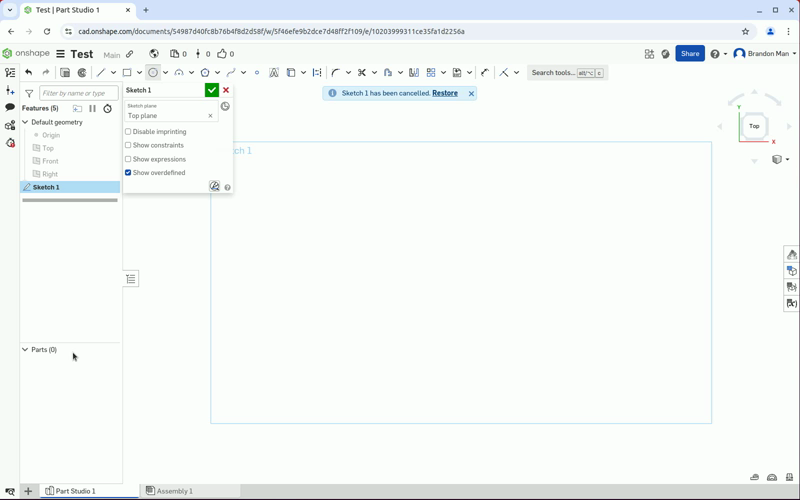
mouse_move(366, 261)
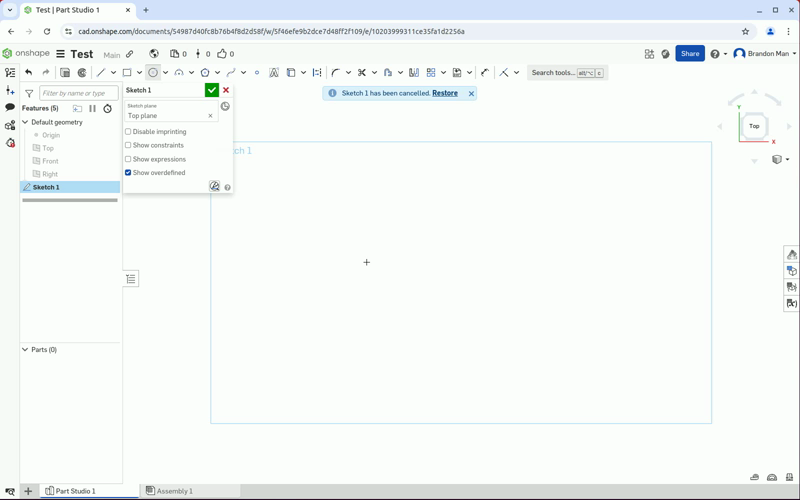
click(366, 261)
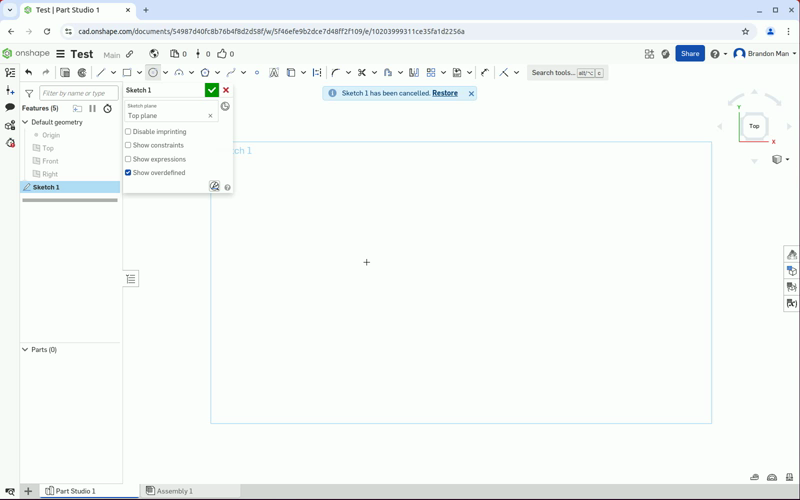
key_up(shift)
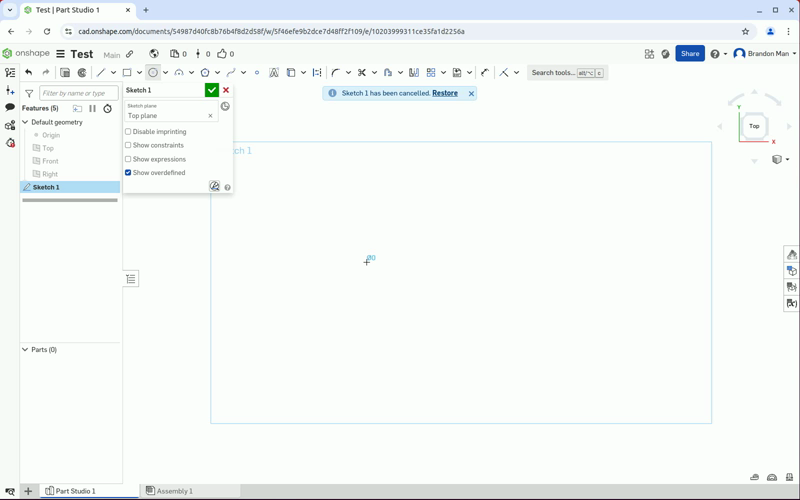
mouse_move(384, 261)
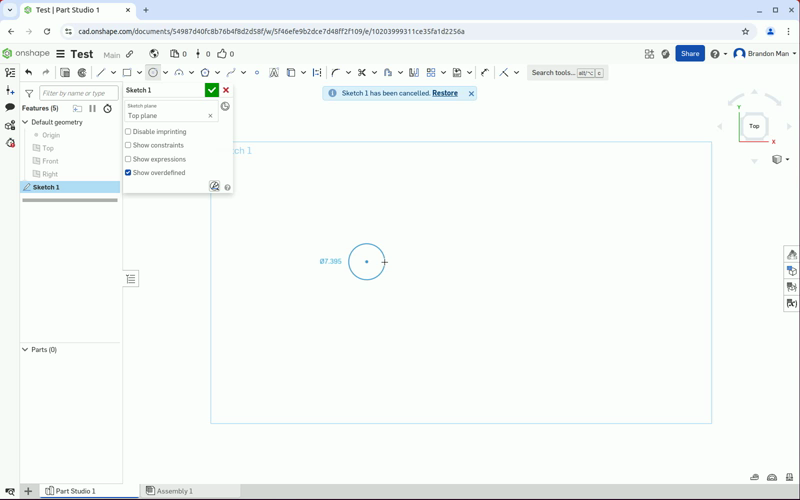
click(384, 261)
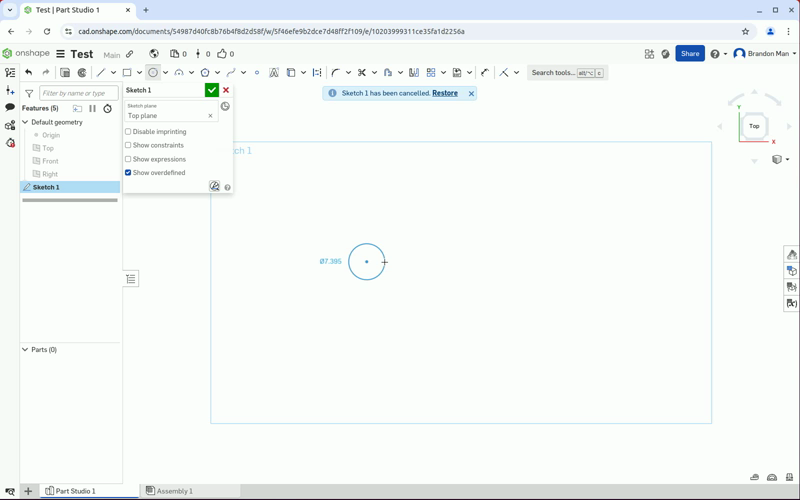
key(esc)
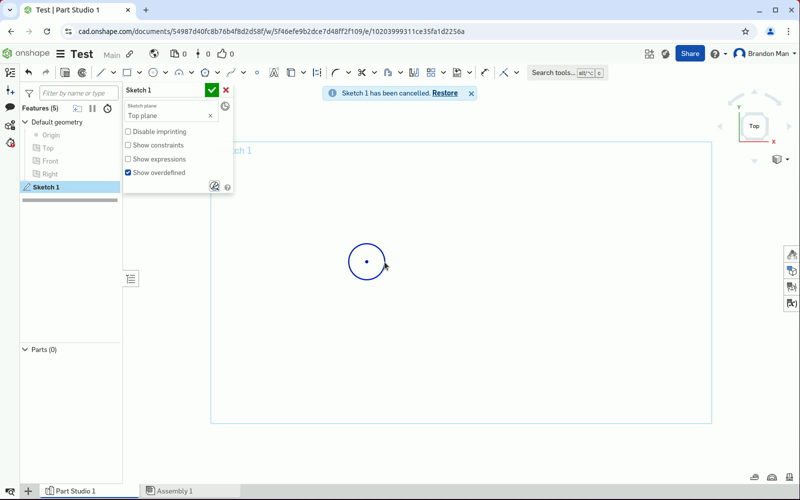
mouse_move(381, 265)
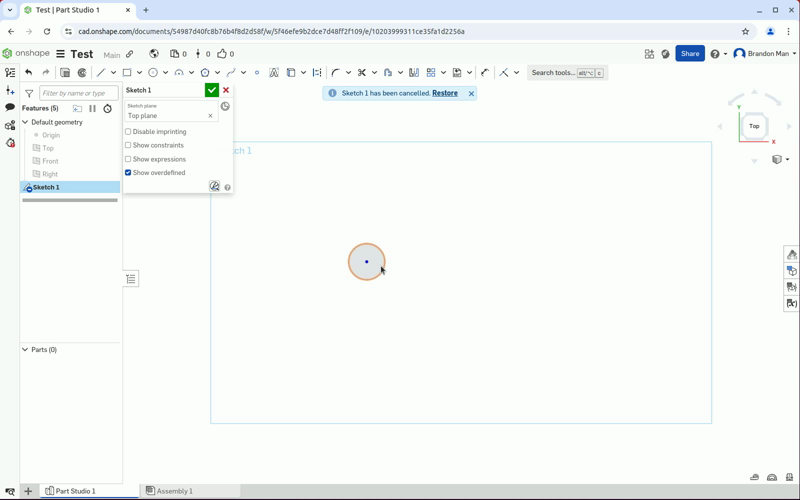
scroll(6)
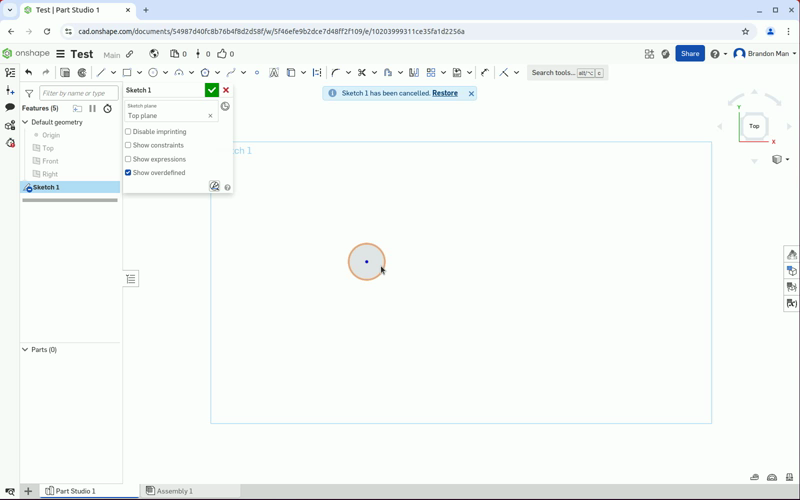
scroll(6)
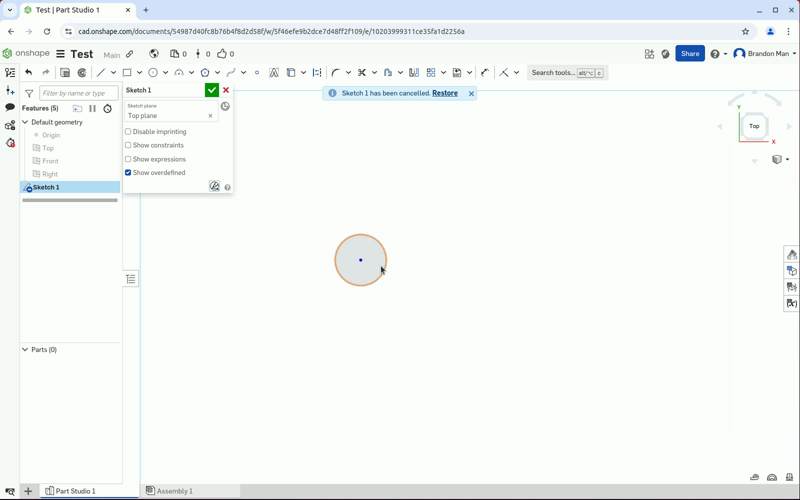
scroll(6)
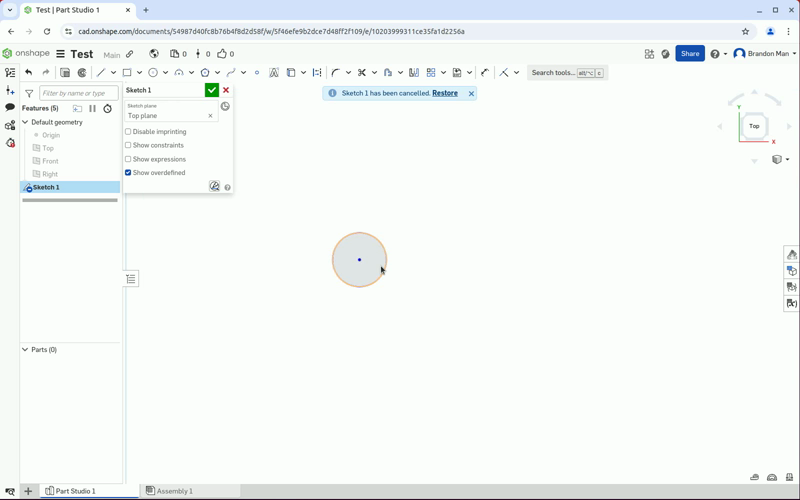
scroll(6)
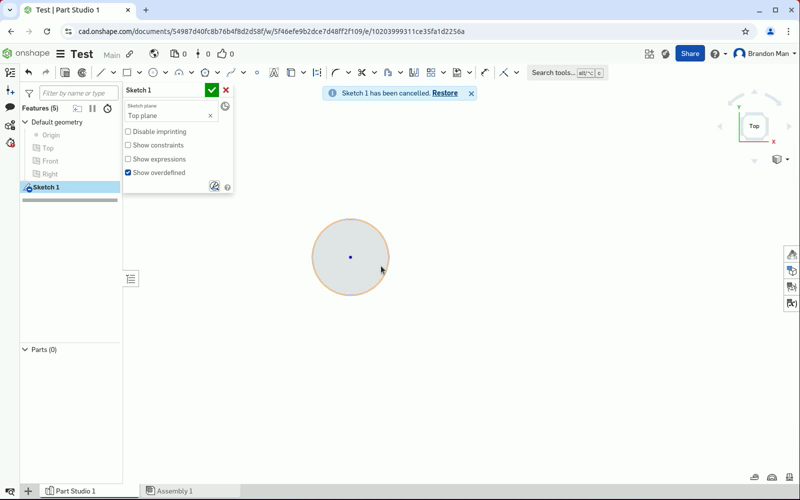
scroll(6)
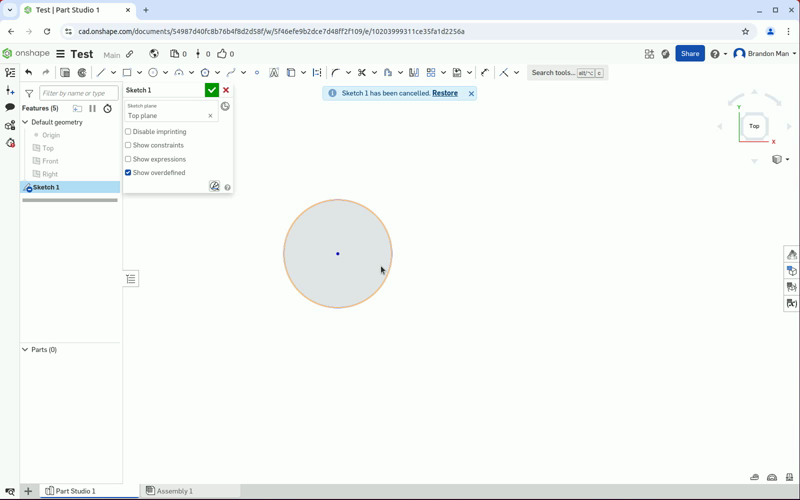
scroll(6)
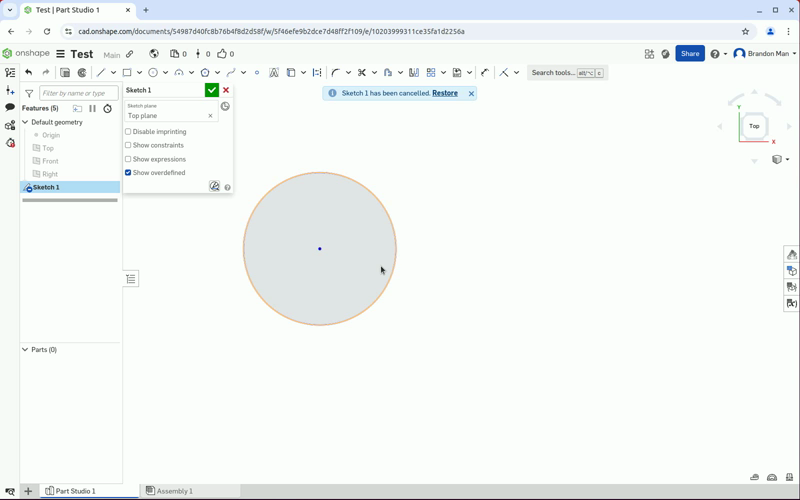
scroll(6)
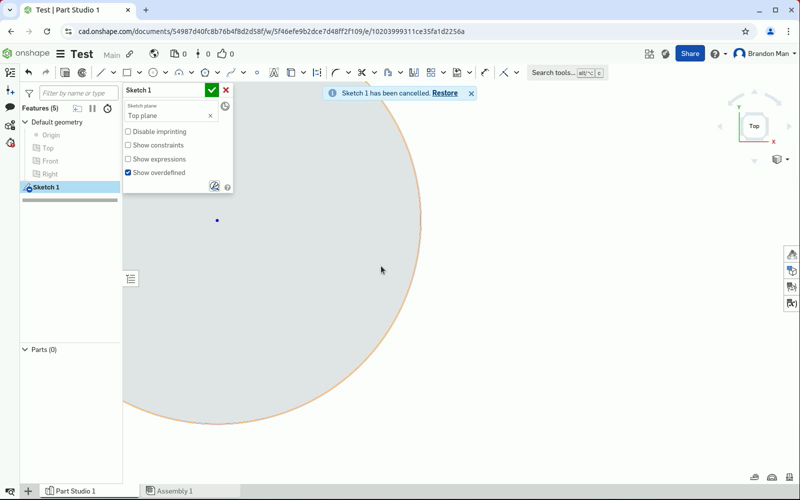
click(381, 265)
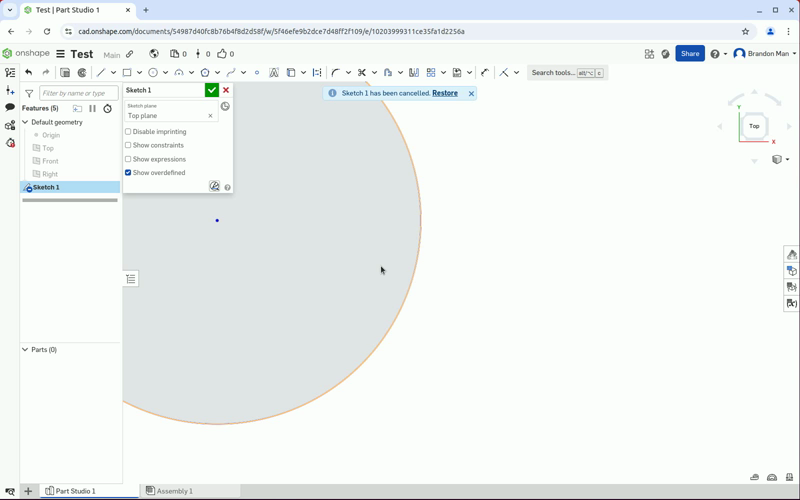
scroll(-6)
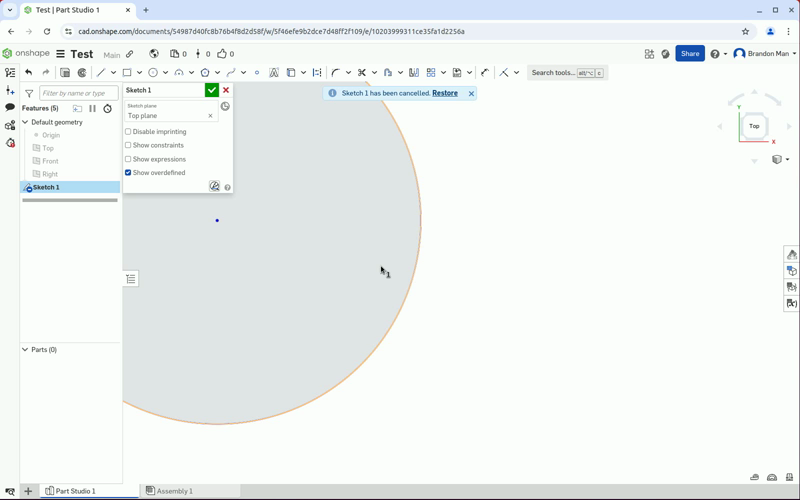
scroll(-6)
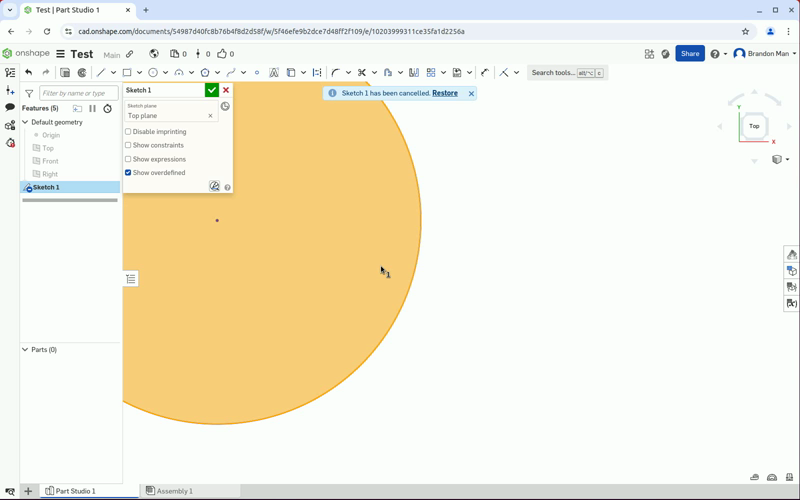
scroll(-6)
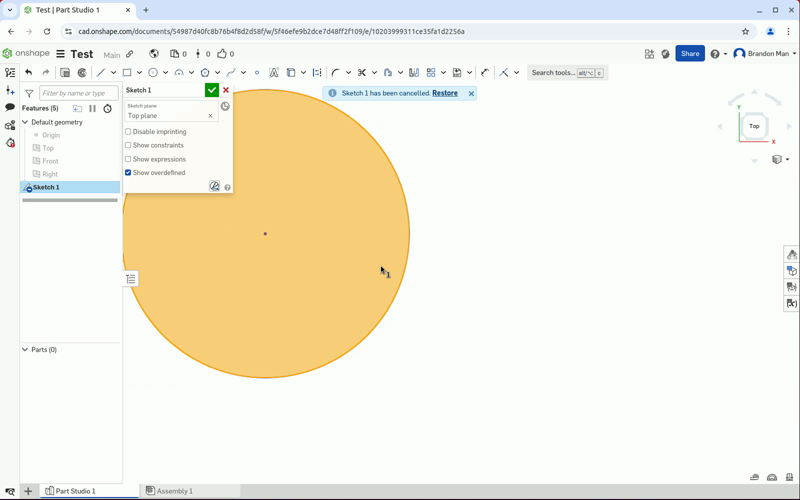
scroll(-6)
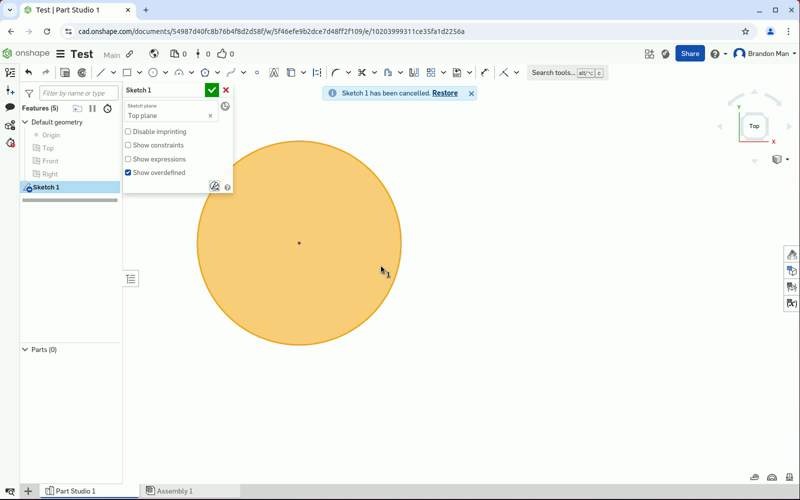
scroll(-6)
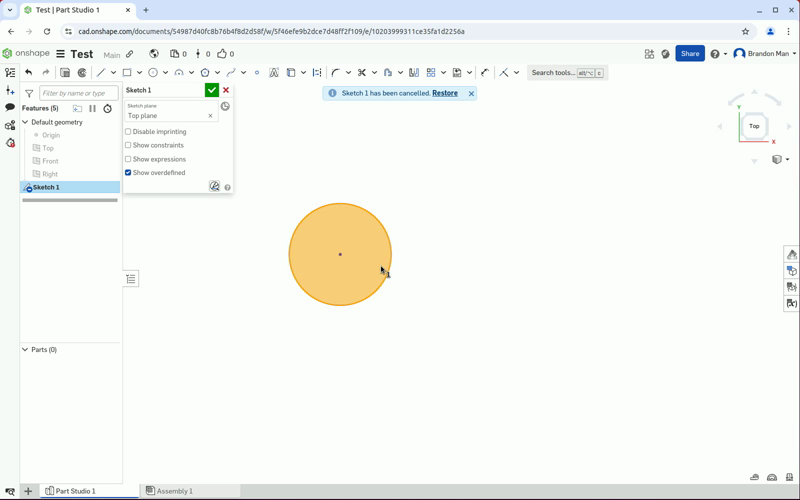
scroll(-6)
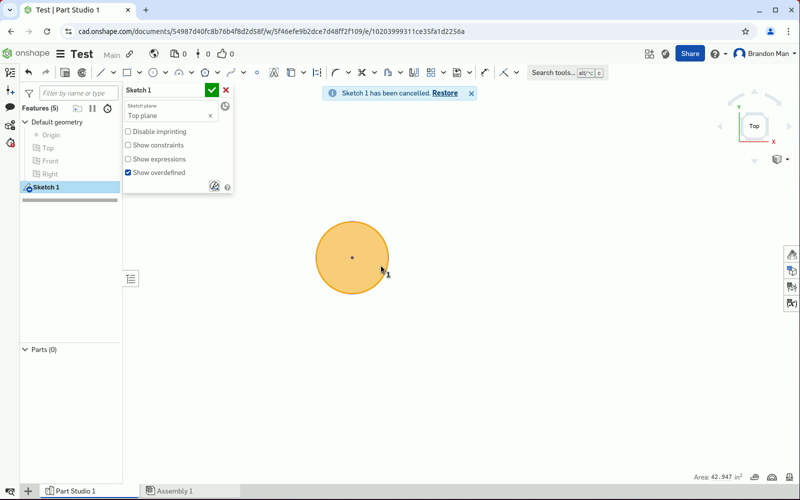
scroll(-6)
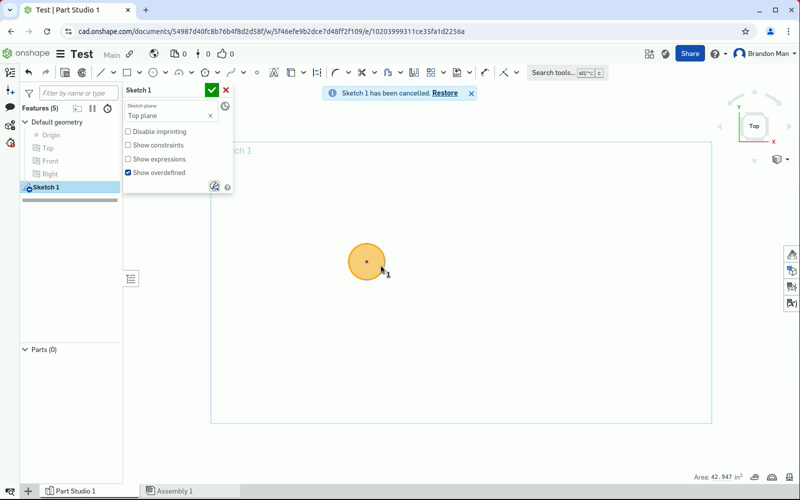
mouse_move(73, 352)
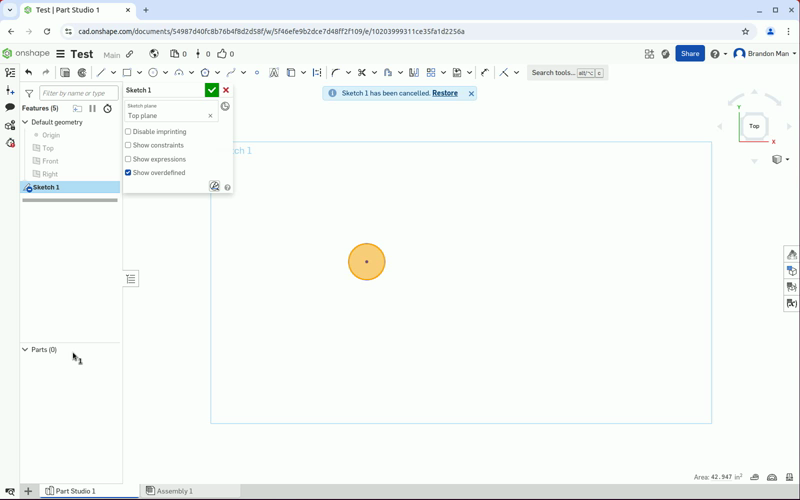
key(shift+y)
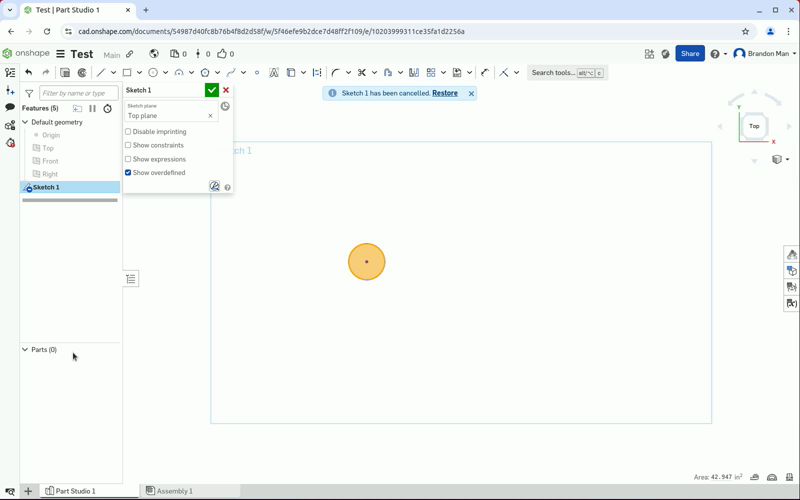
key(shift+e)
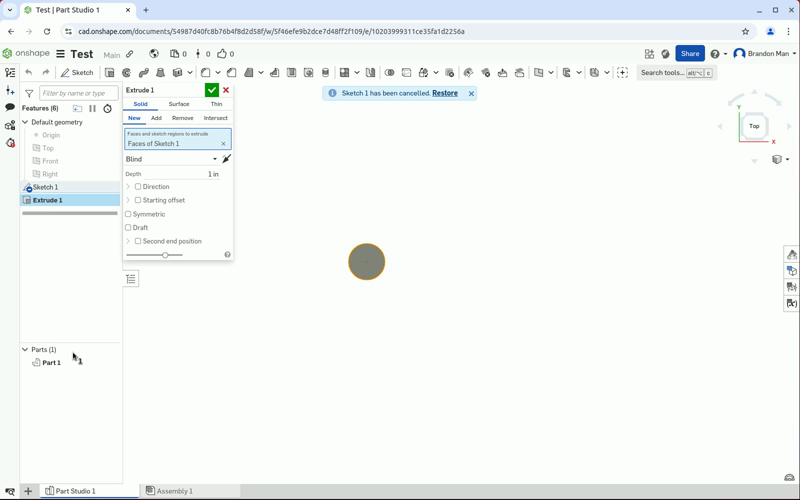
mouse_move(143, 106)
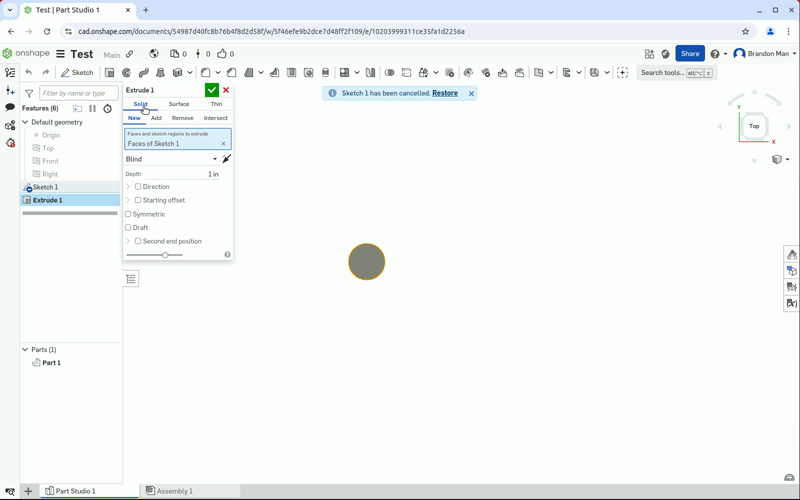
click(143, 106)
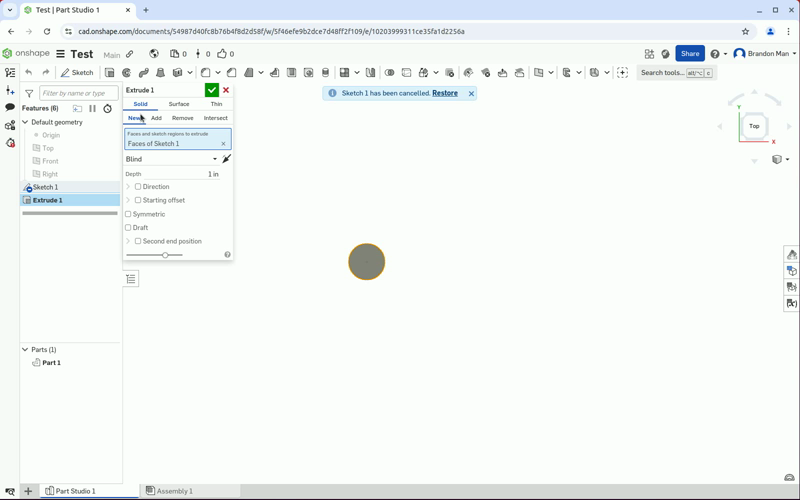
mouse_move(137, 120)
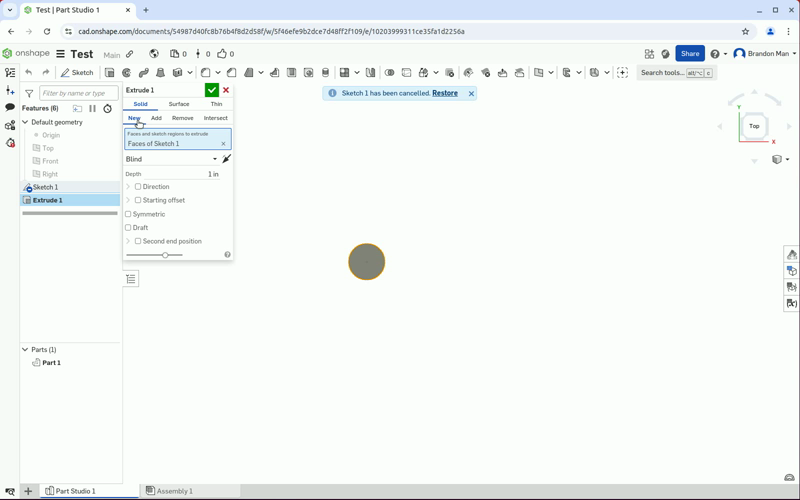
click(137, 120)
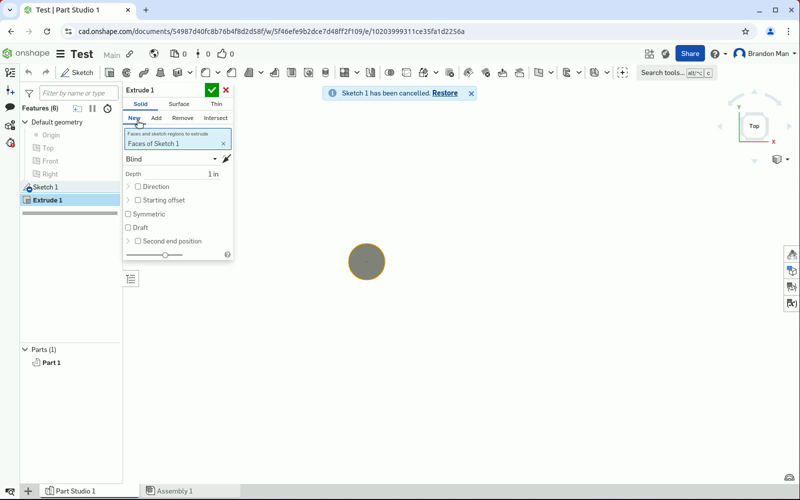
key(tab, 4)
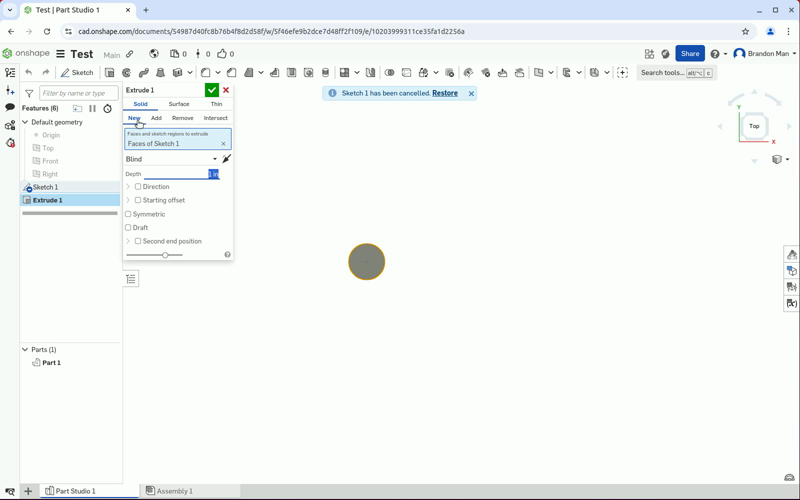
text(1.444)
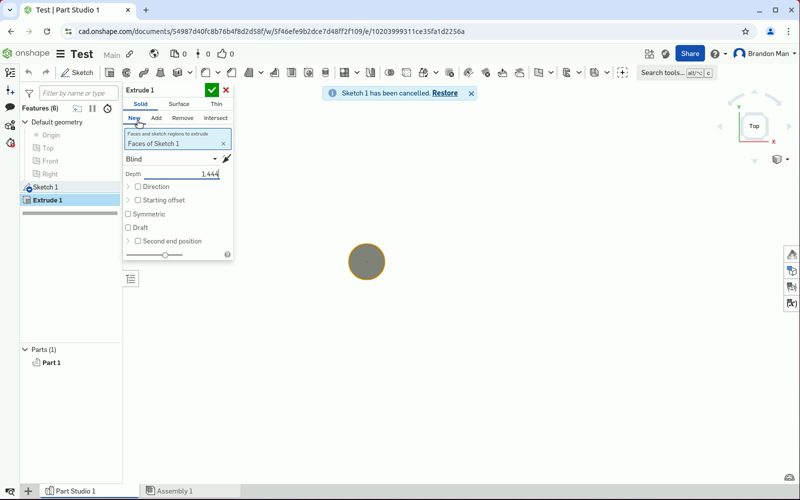
key(enter)
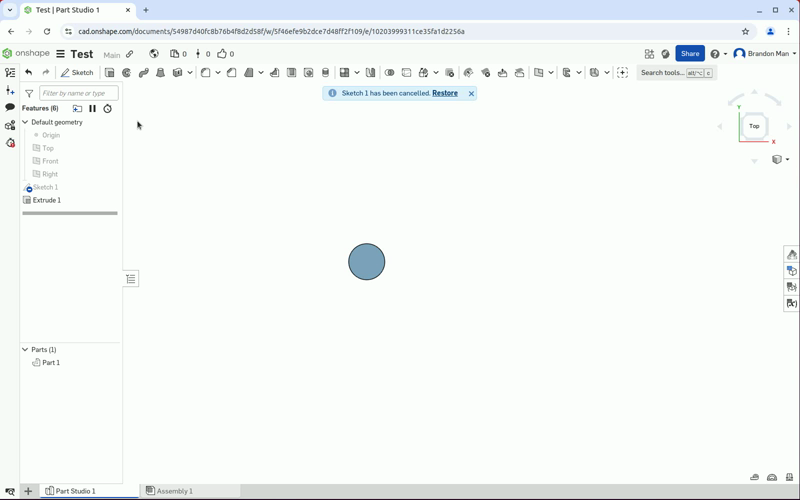
key(shift+h)
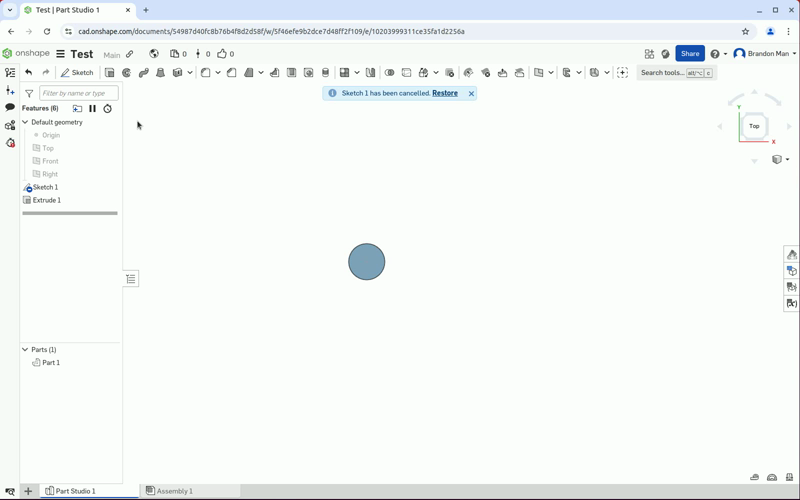
key(shift+h)
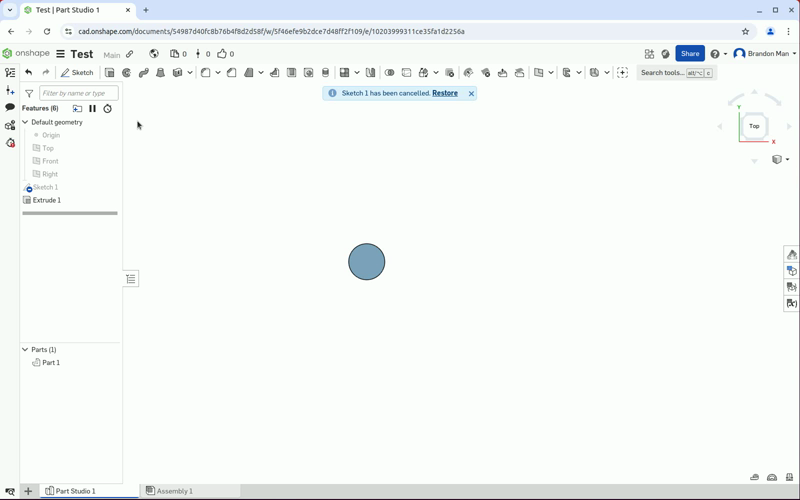
mouse_move(73, 189)
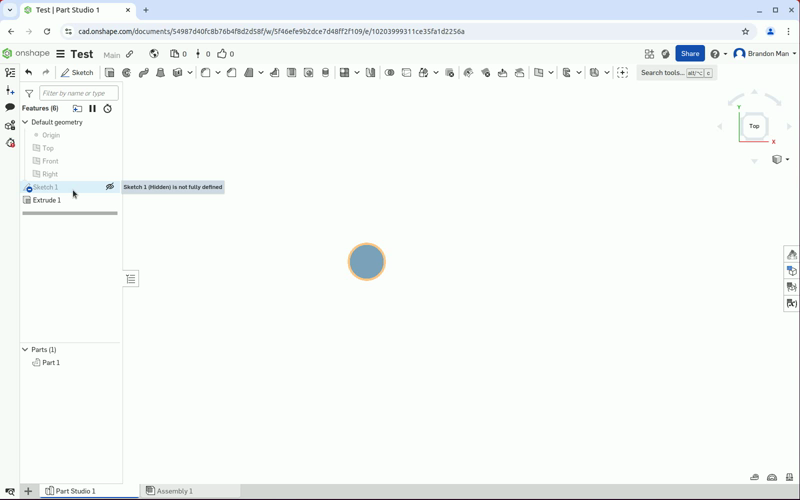
click(73, 189)
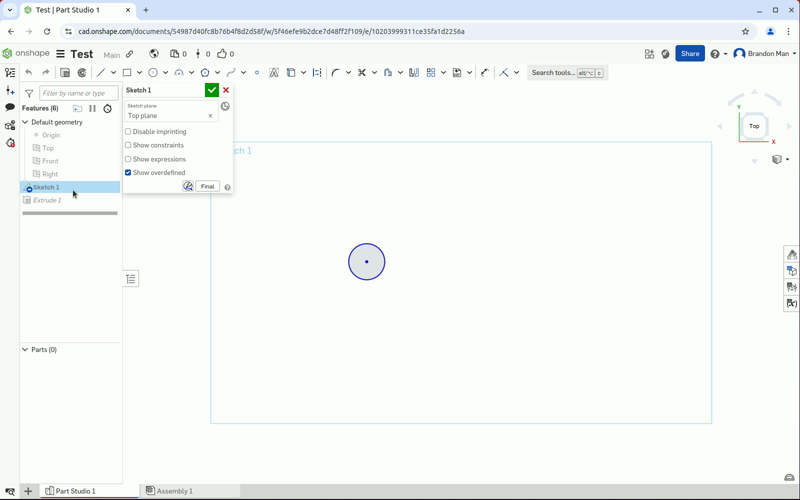
mouse_move(229, 92)
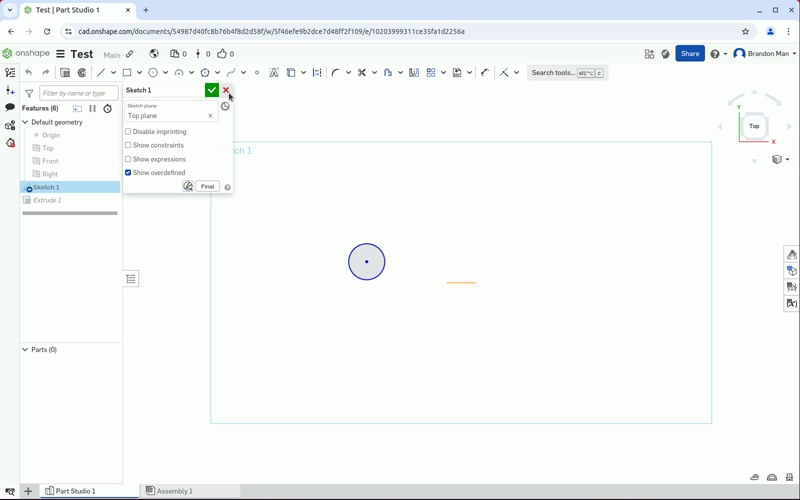
click(229, 92)
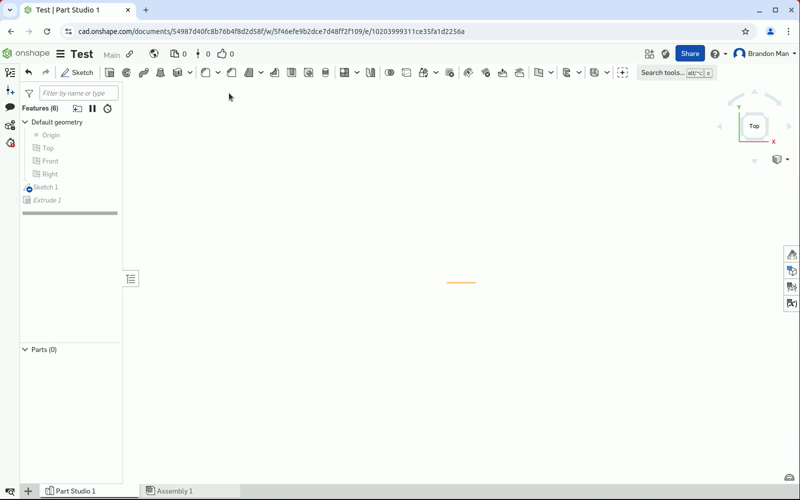
mouse_move(541, 75)
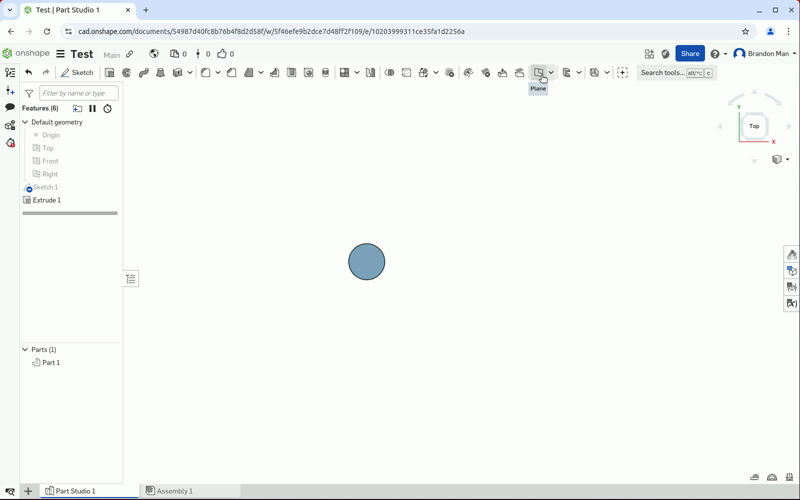
click(541, 75)
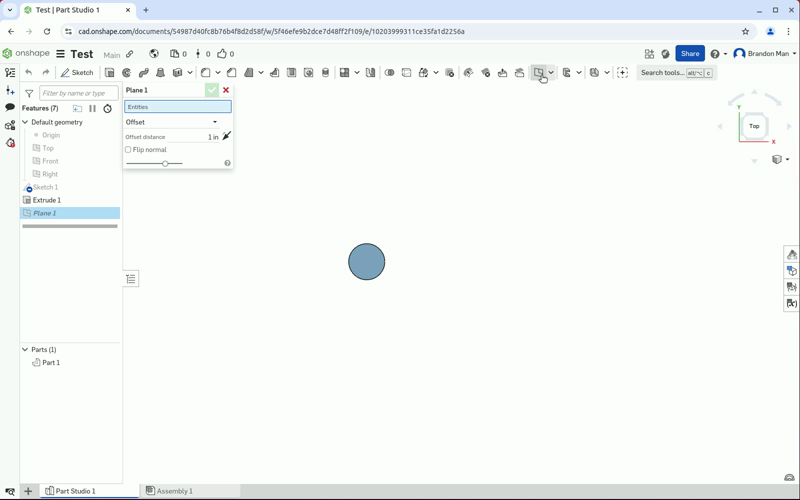
mouse_move(73, 150)
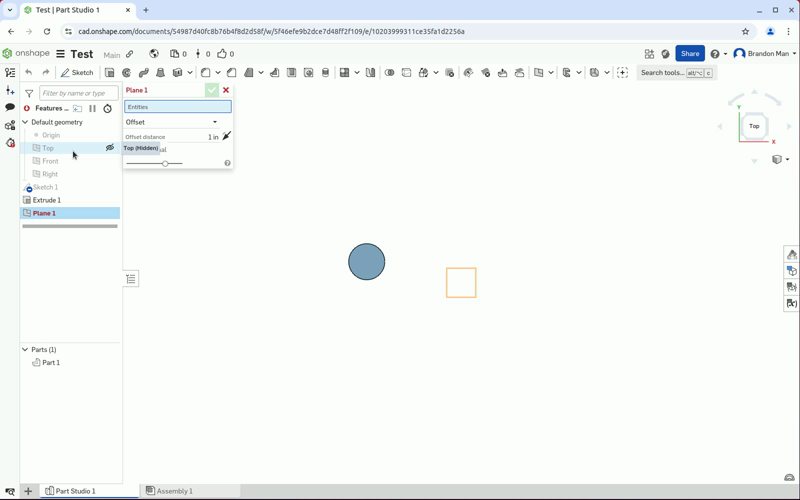
click(73, 150)
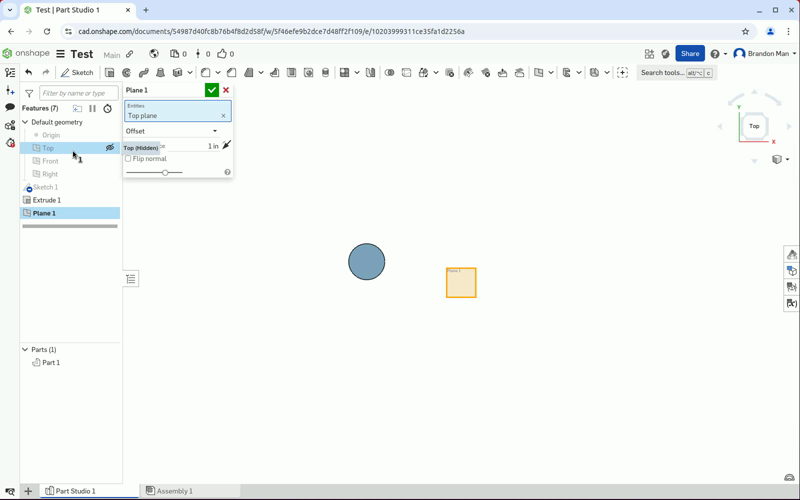
key(tab, 2)
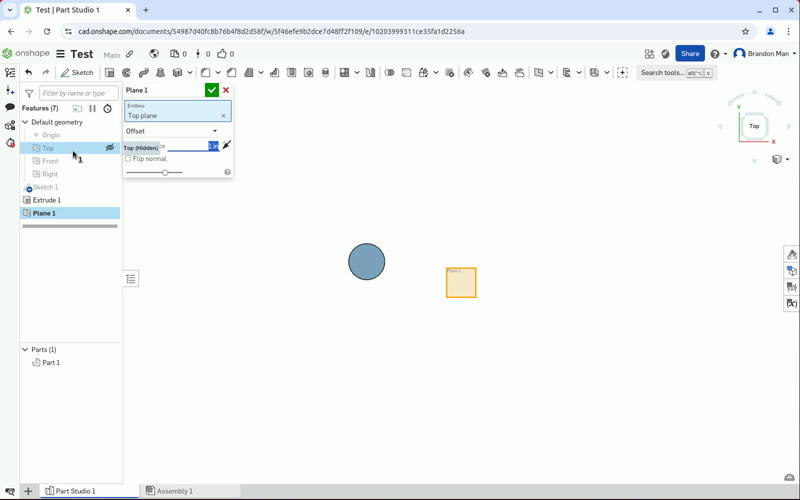
text(1.448)
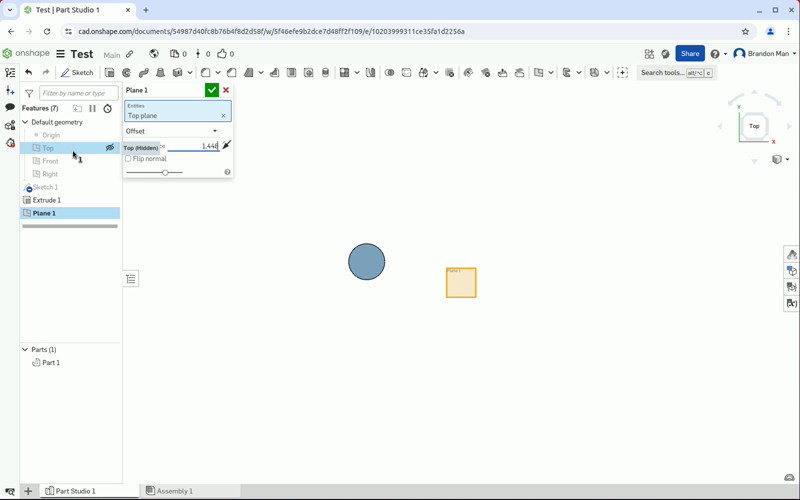
key(enter, 2)
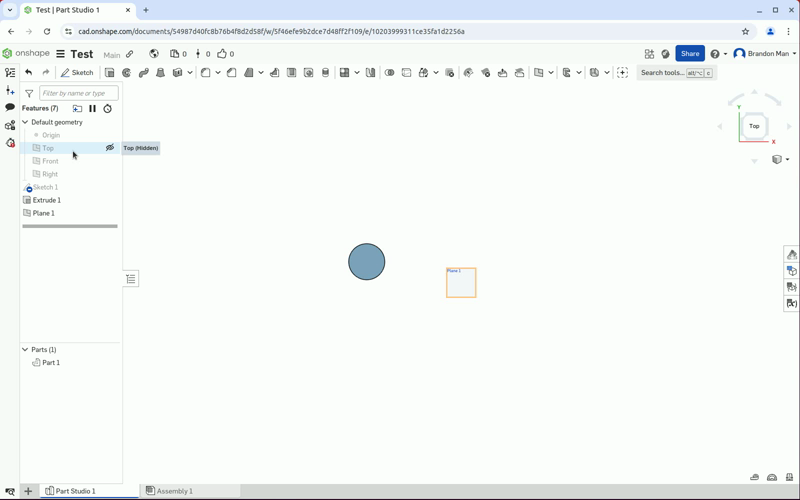
key(shift+s)
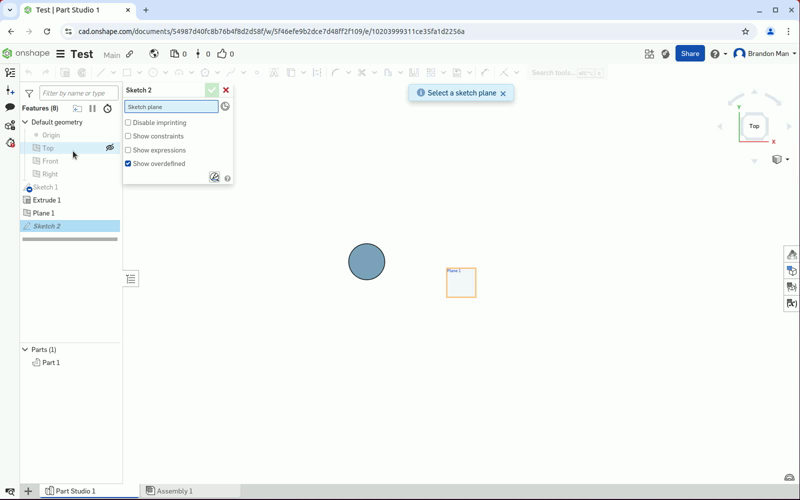
mouse_move(73, 215)
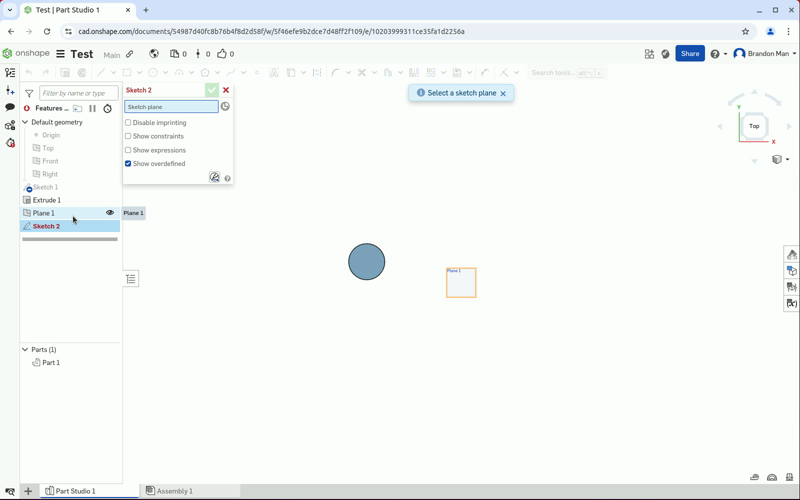
click(73, 215)
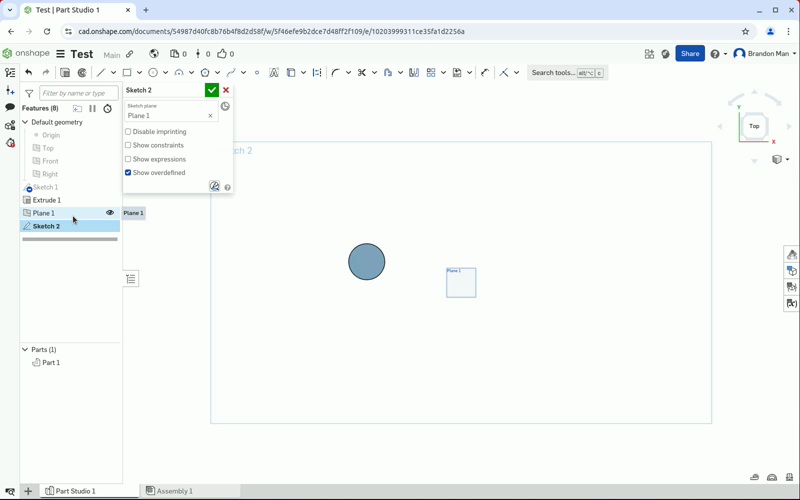
mouse_move(73, 352)
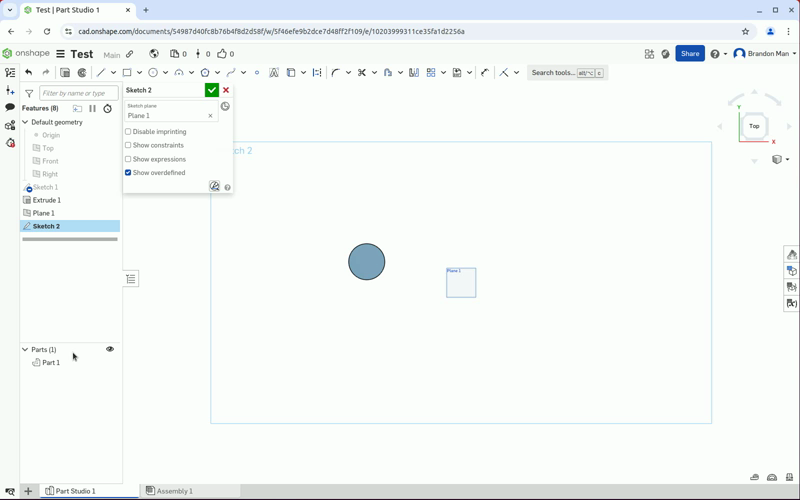
key(y)
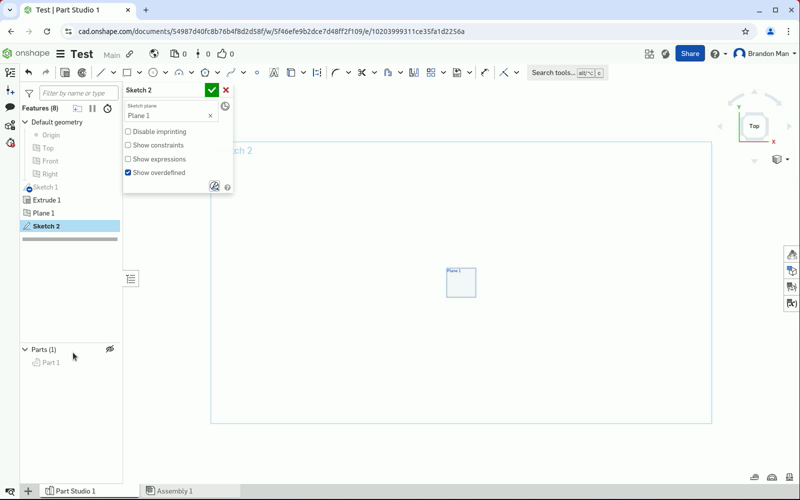
key(c)
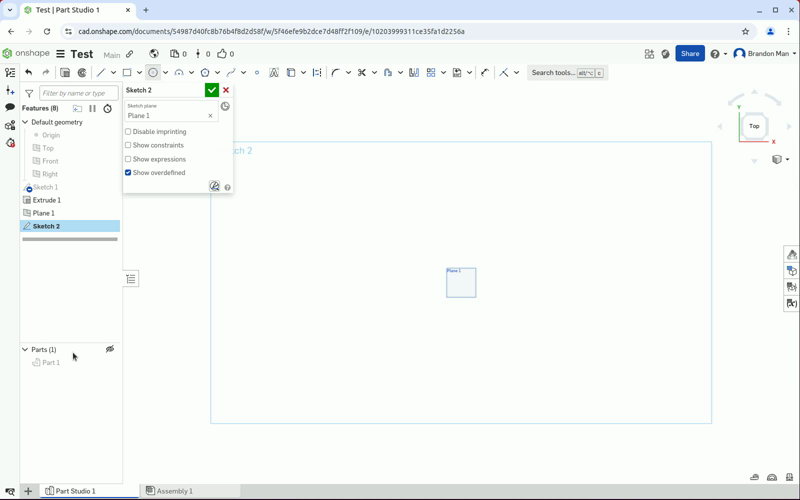
key_down(shift)
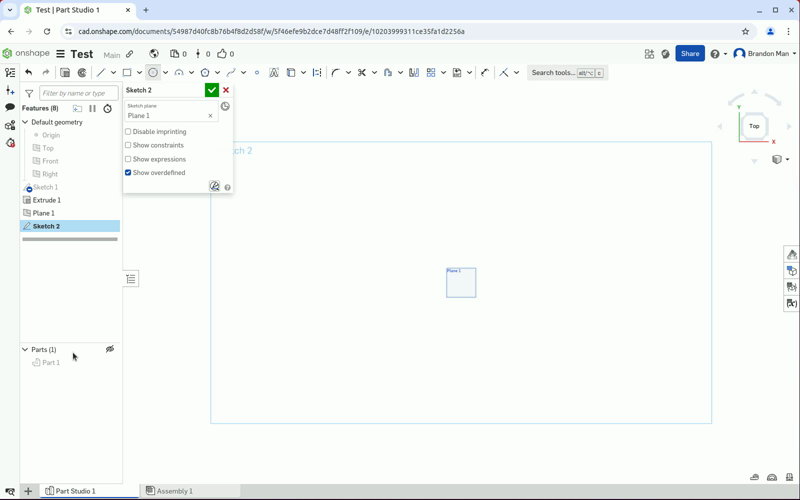
mouse_move(365, 261)
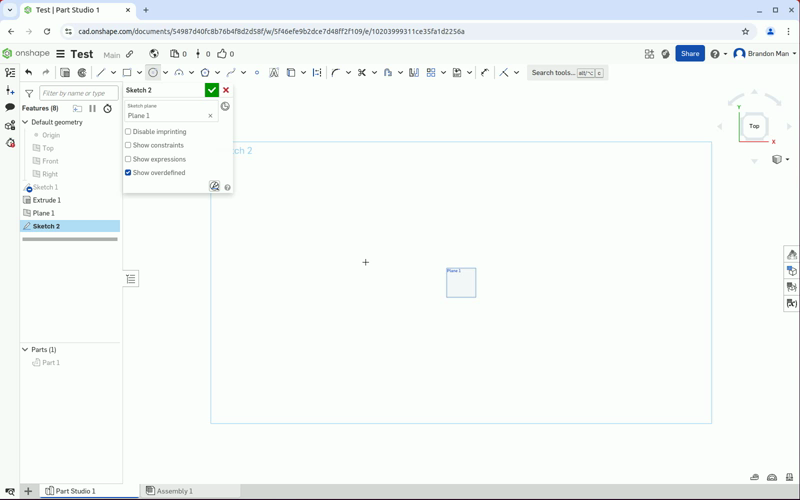
click(365, 261)
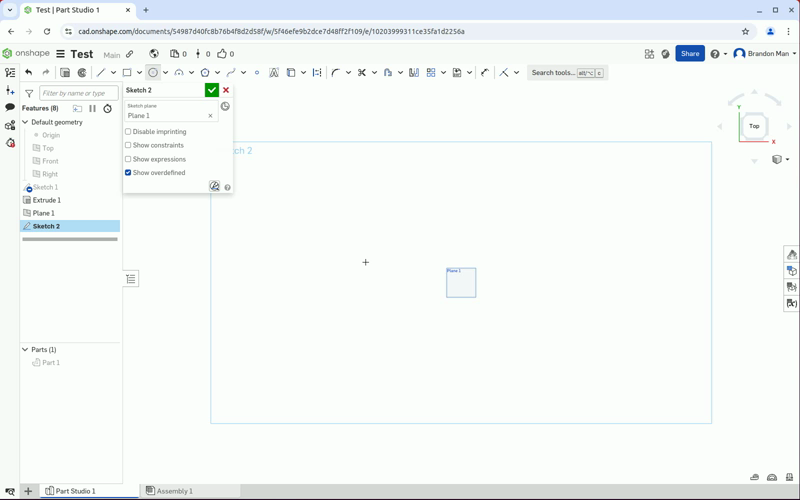
key_up(shift)
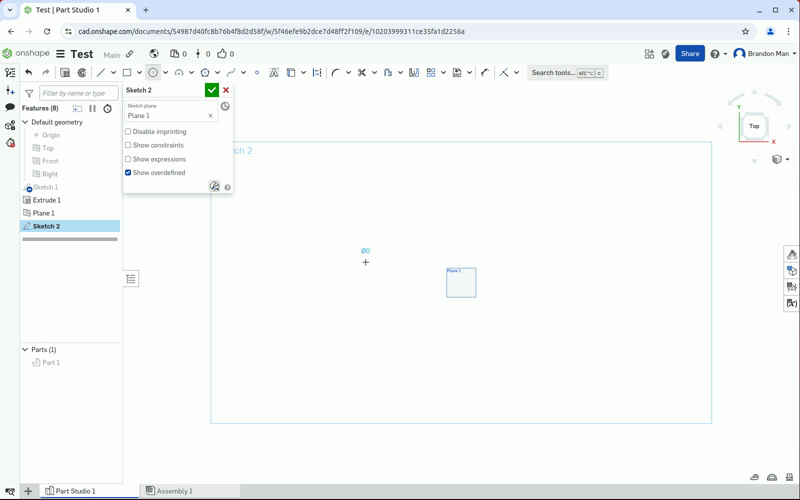
mouse_move(375, 261)
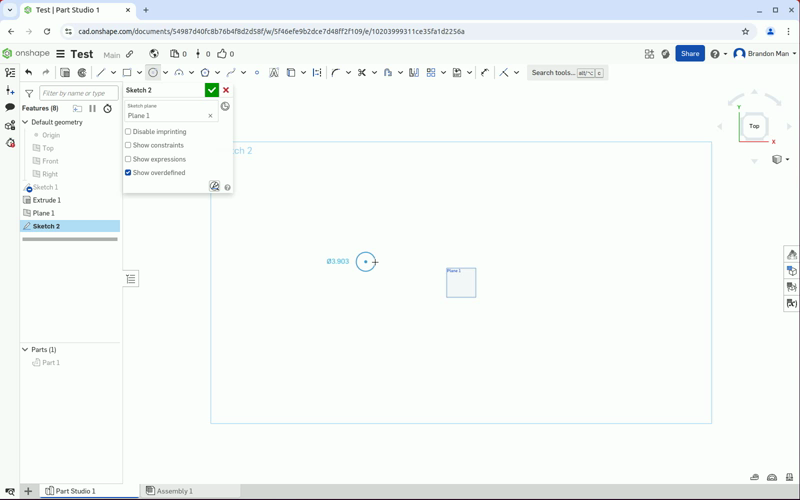
click(375, 261)
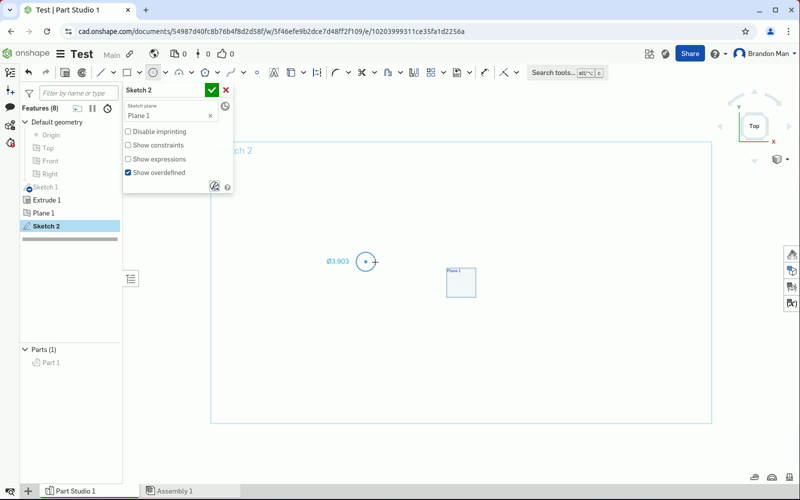
key(esc)
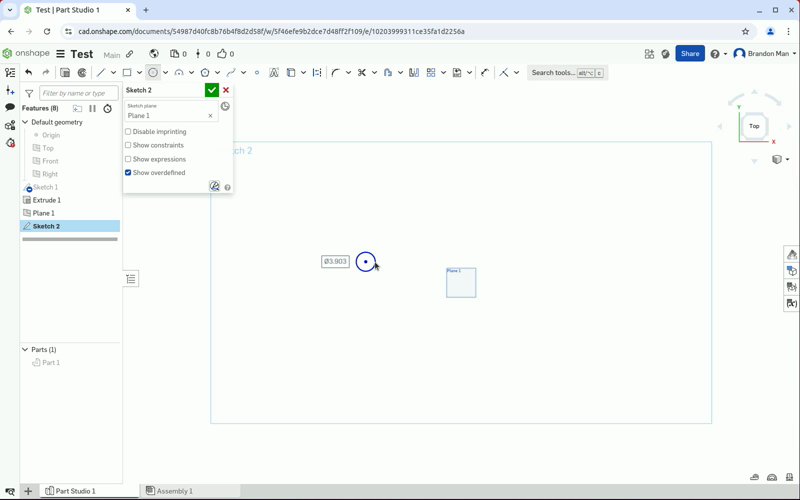
mouse_move(363, 267)
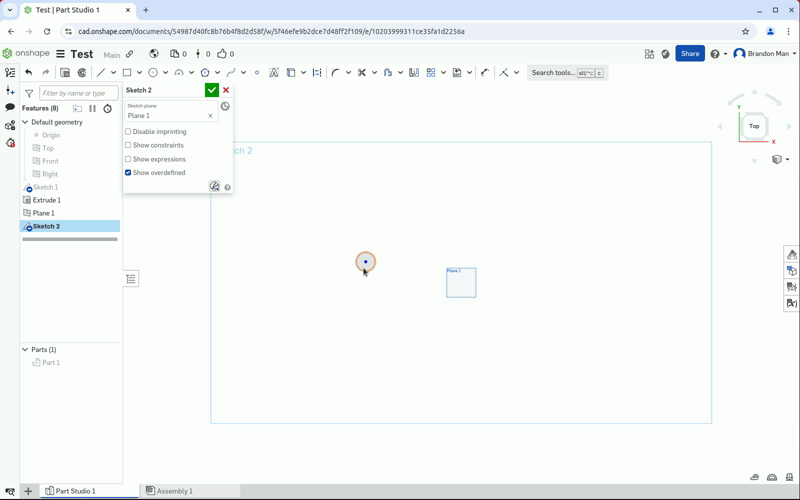
scroll(6)
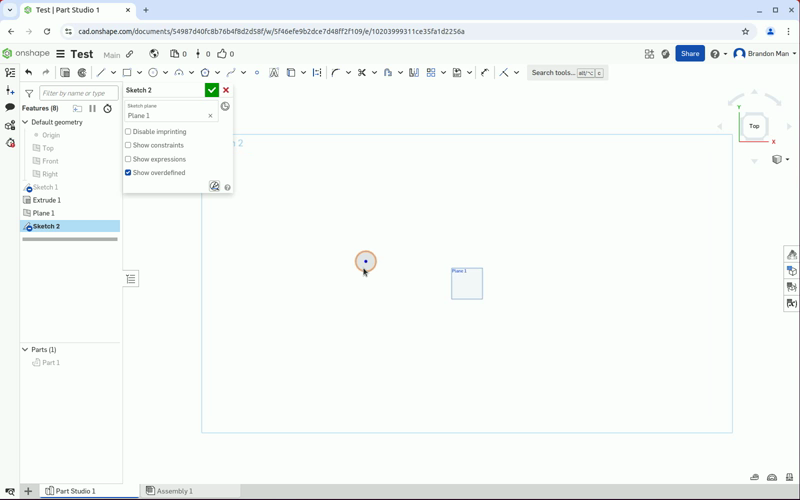
scroll(6)
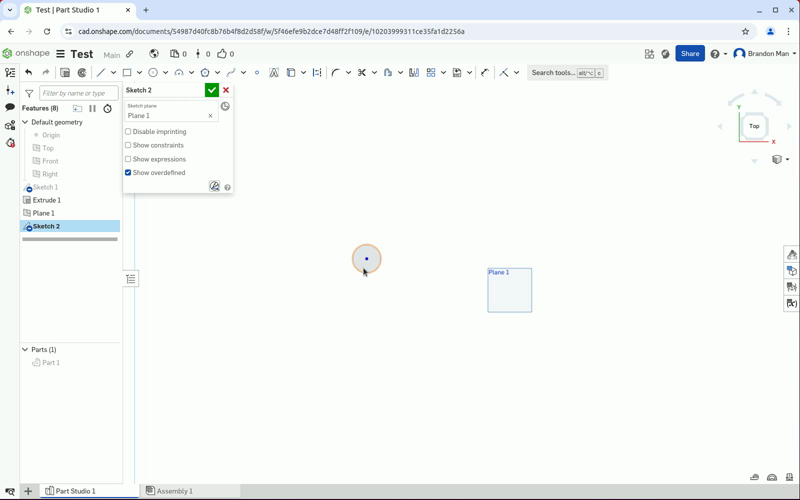
scroll(6)
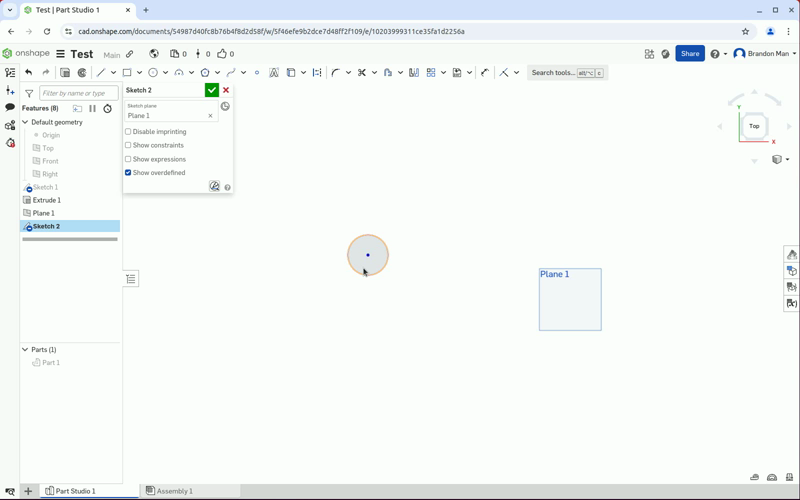
scroll(6)
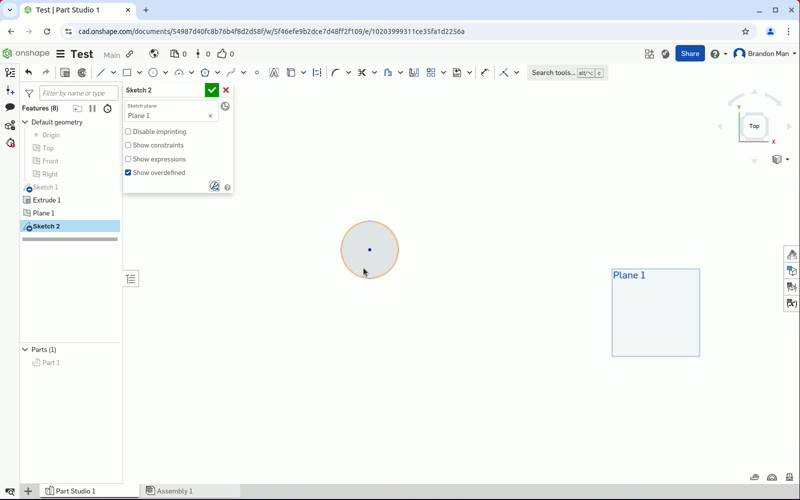
scroll(6)
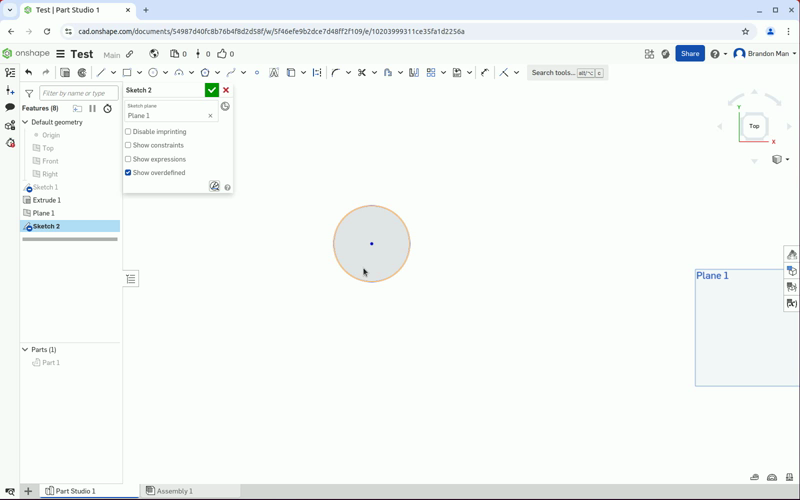
scroll(6)
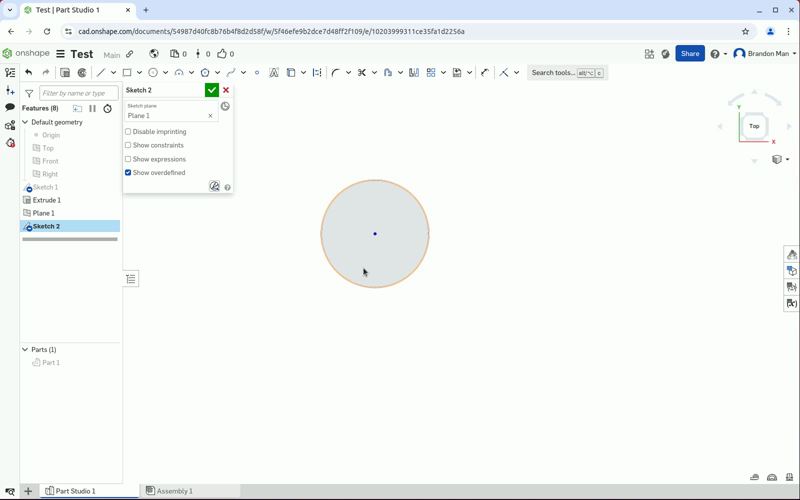
scroll(6)
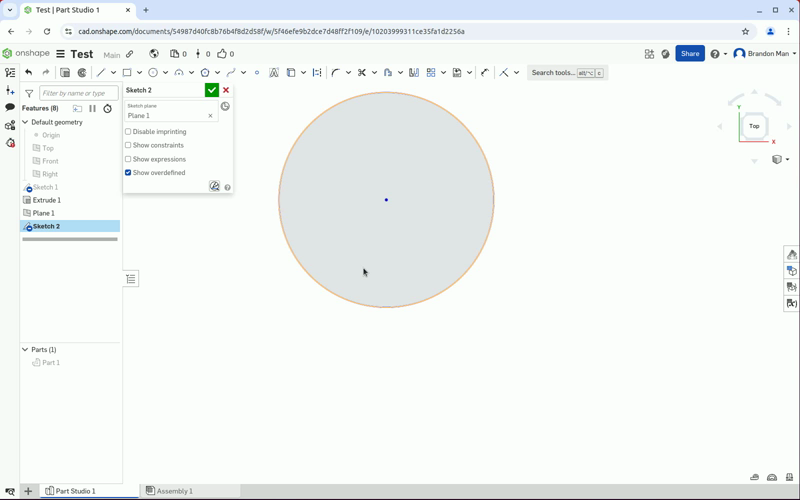
click(363, 267)
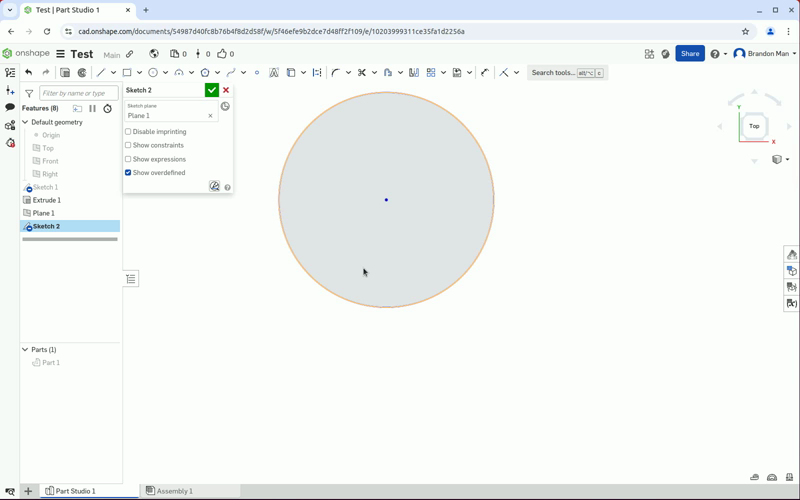
scroll(-6)
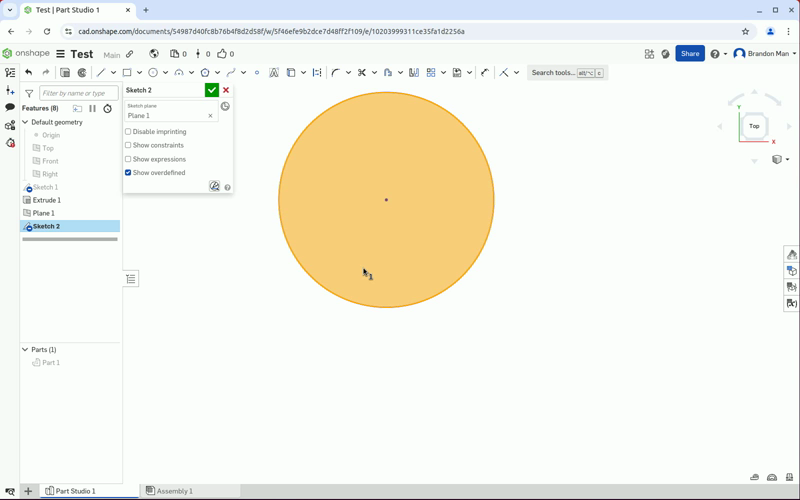
scroll(-6)
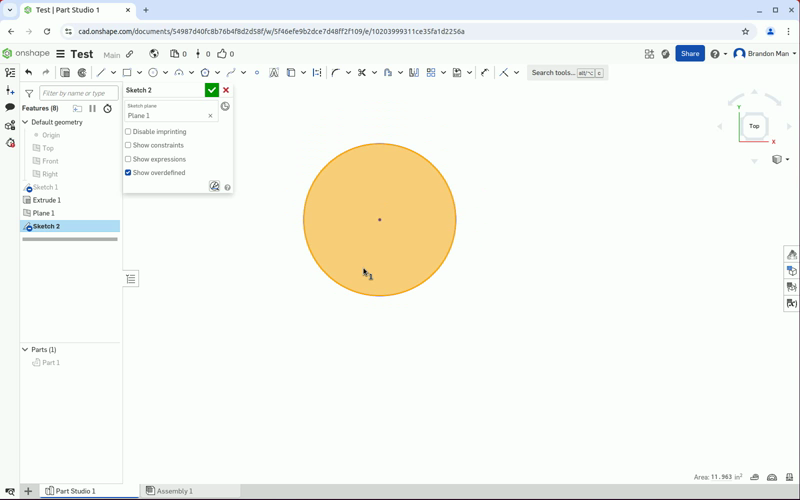
scroll(-6)
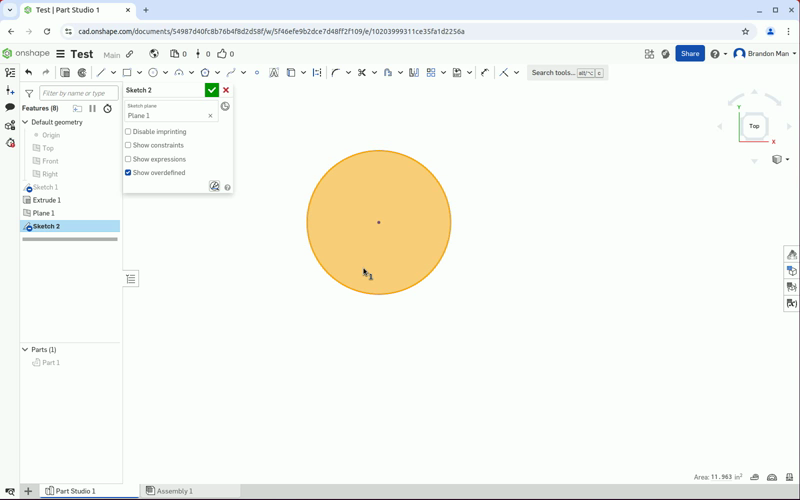
scroll(-6)
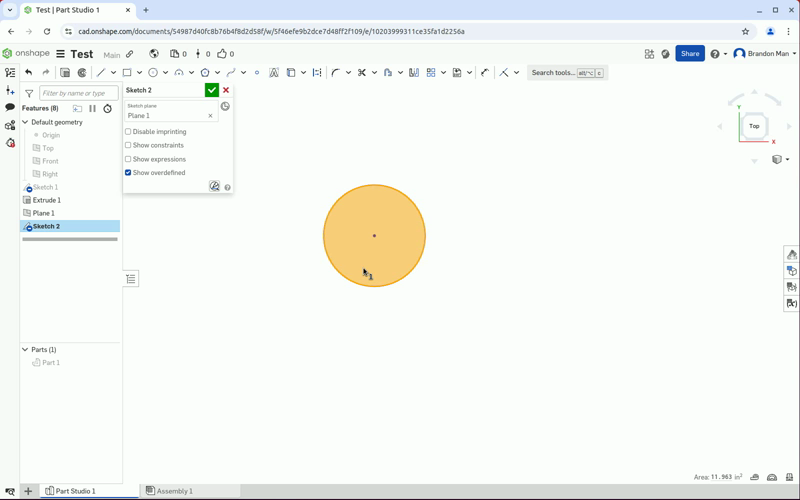
scroll(-6)
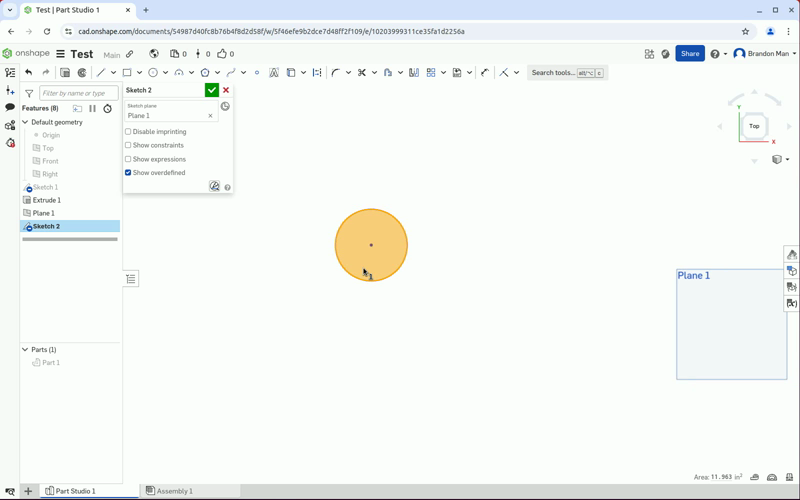
scroll(-6)
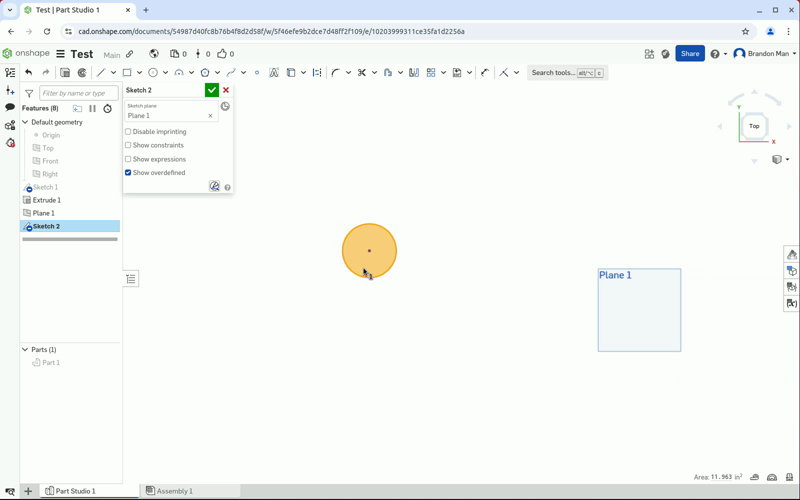
scroll(-6)
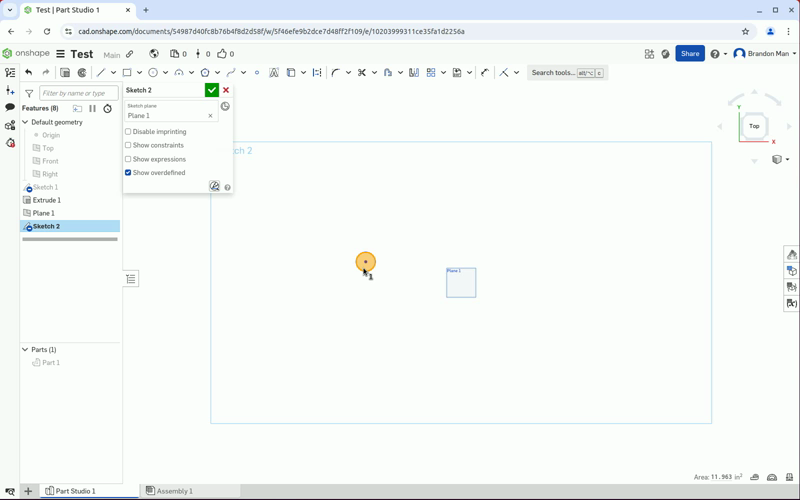
mouse_move(73, 352)
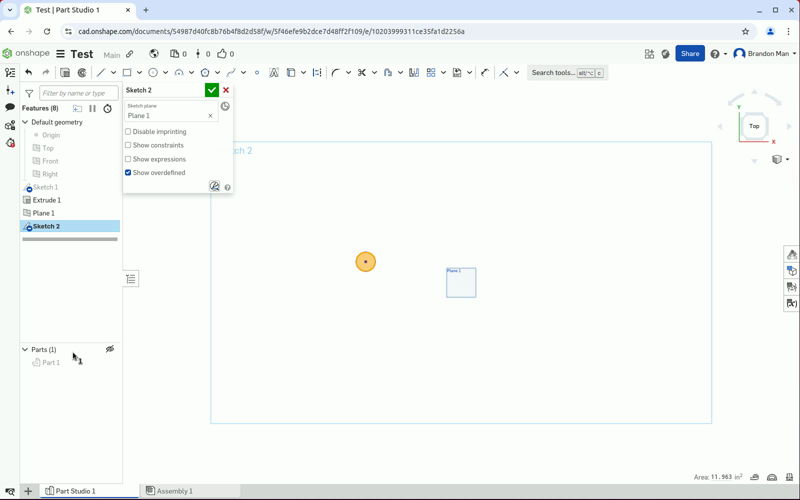
key(shift+y)
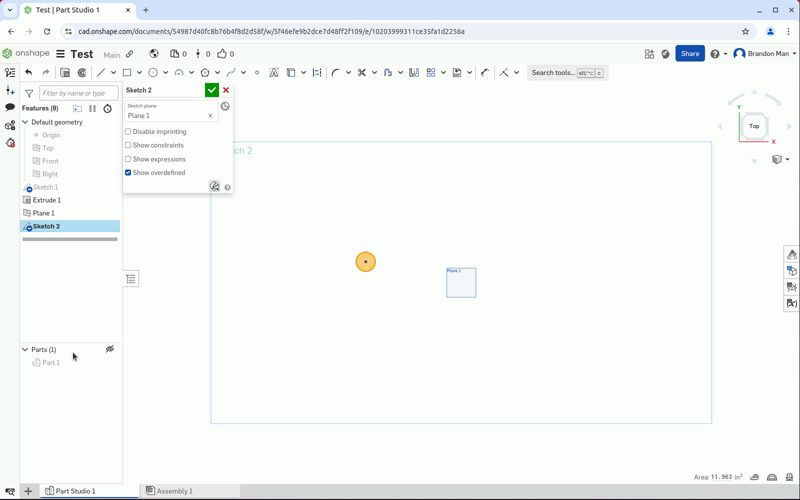
key(shift+e)
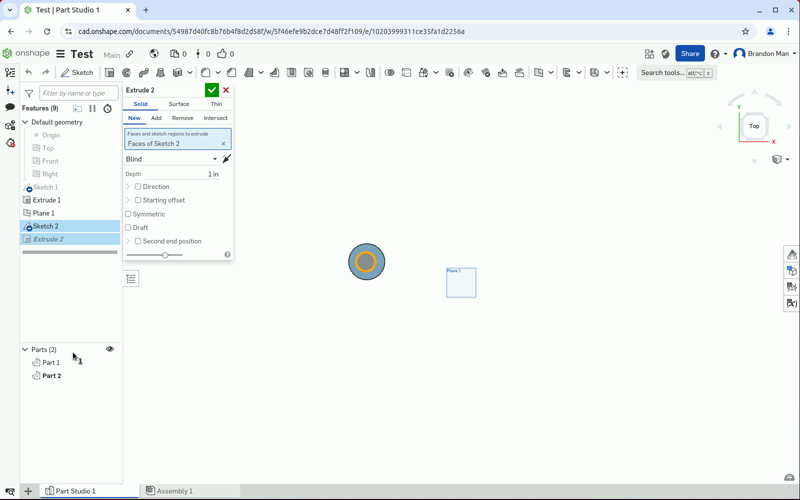
mouse_move(143, 106)
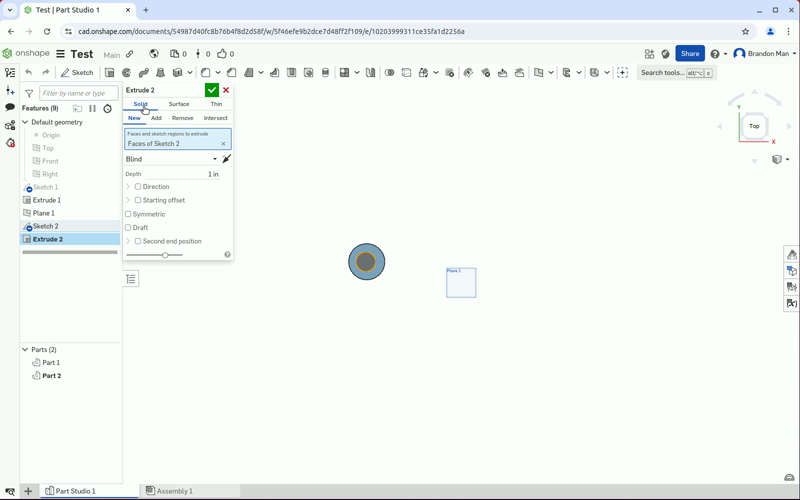
click(143, 106)
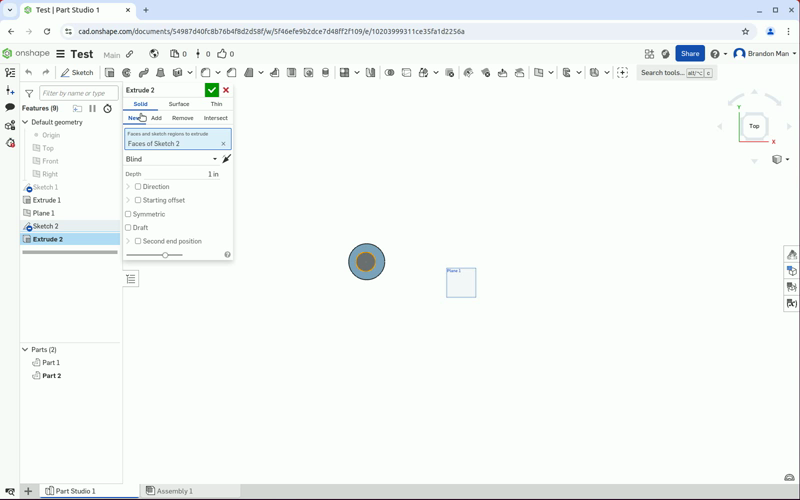
mouse_move(137, 120)
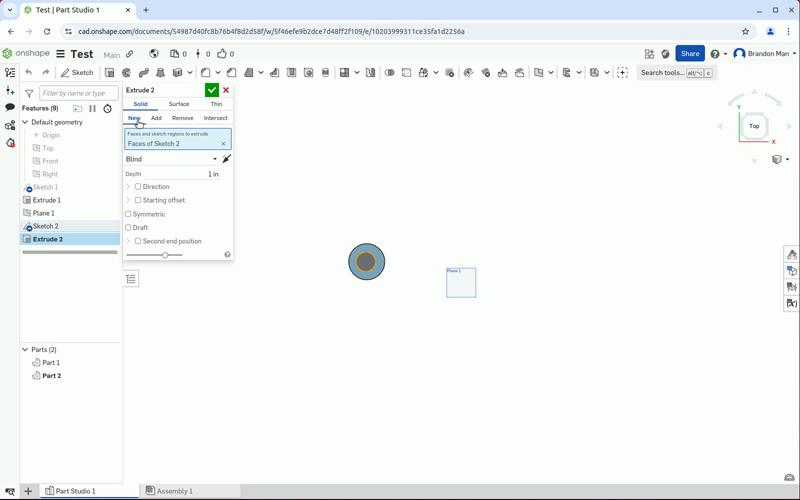
click(137, 120)
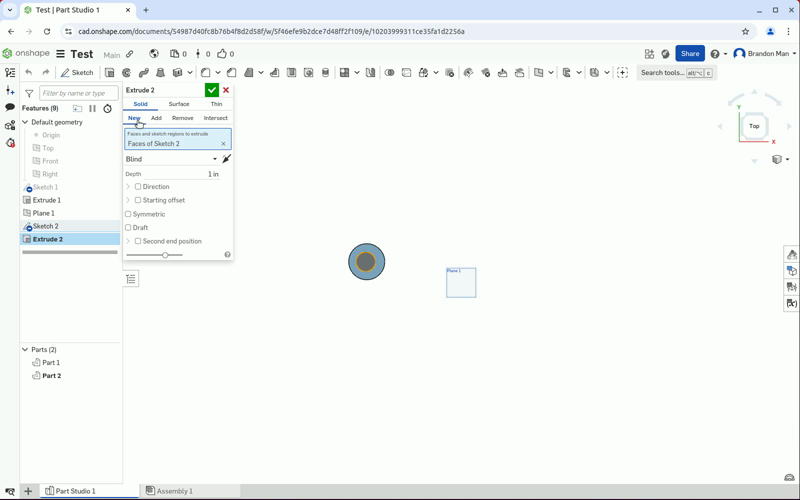
key(tab, 4)
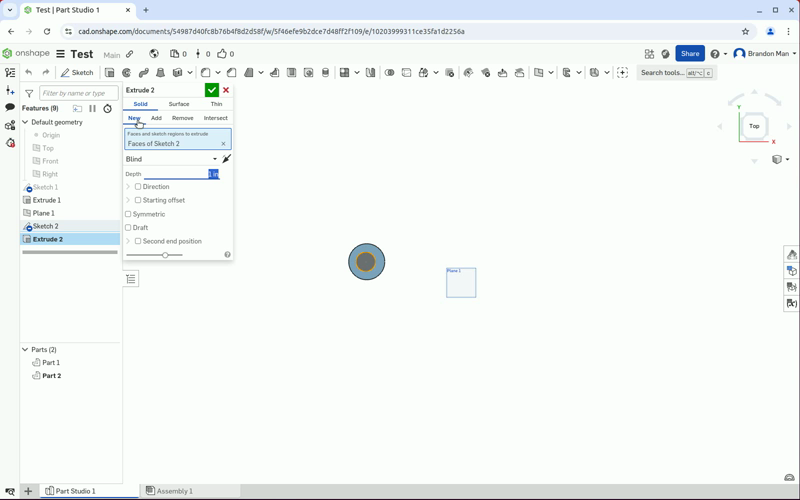
text(0.481)
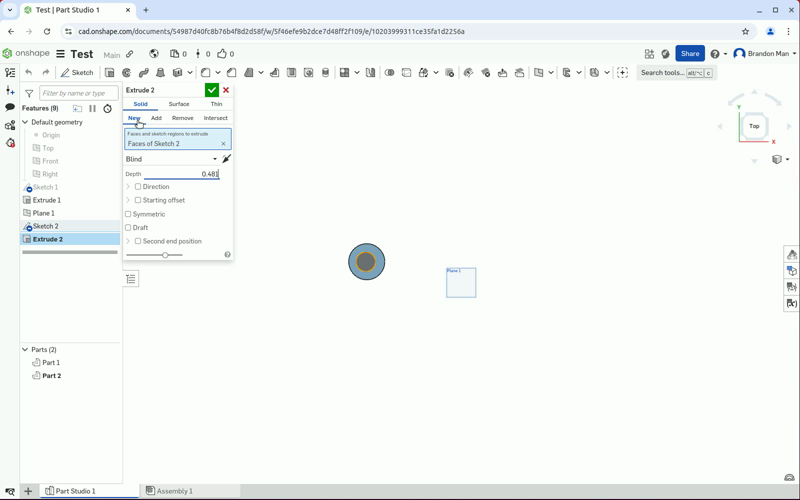
key(enter)
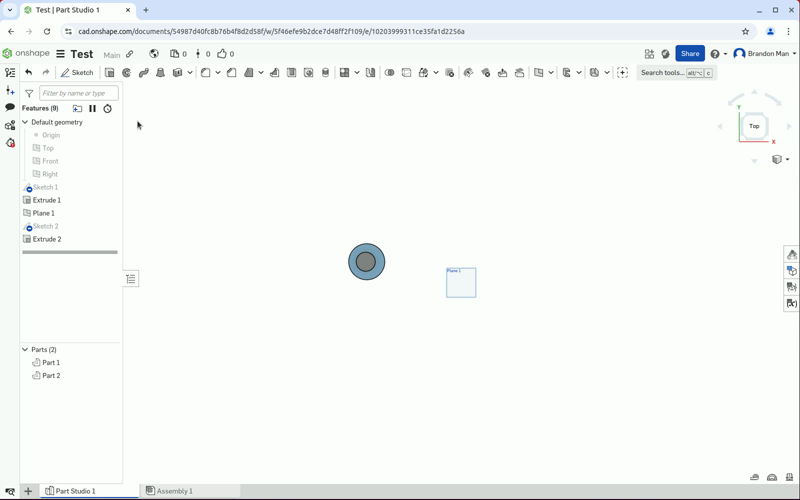
key(shift+h)
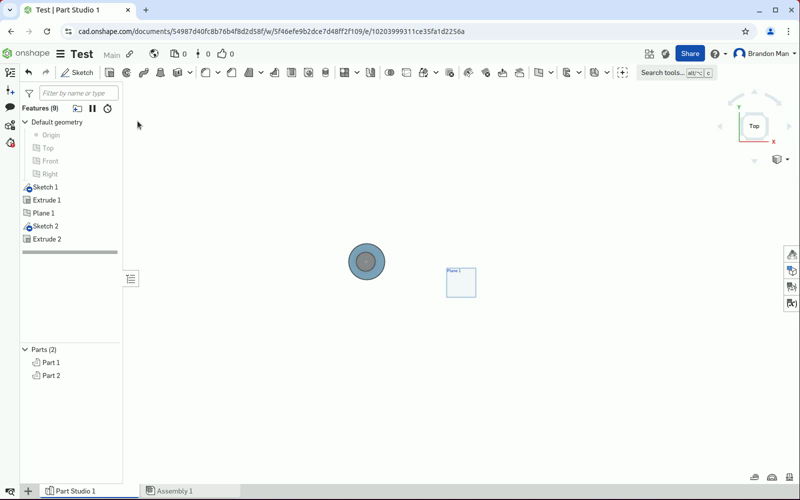
key(shift+h)
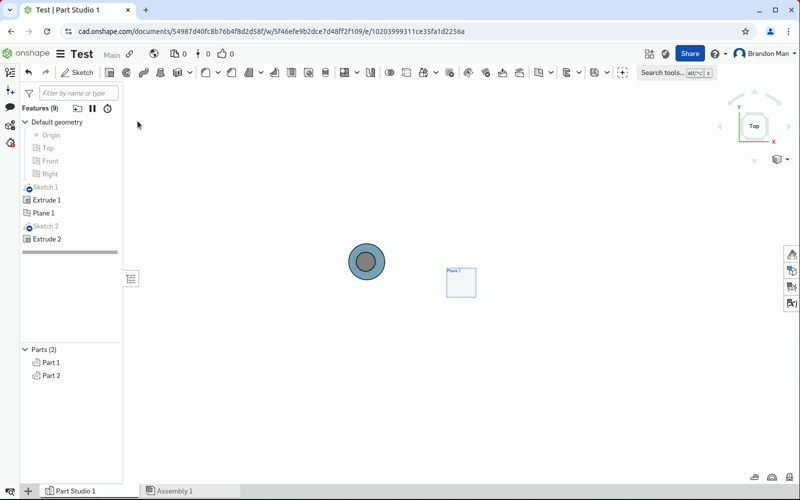
mouse_move(73, 189)
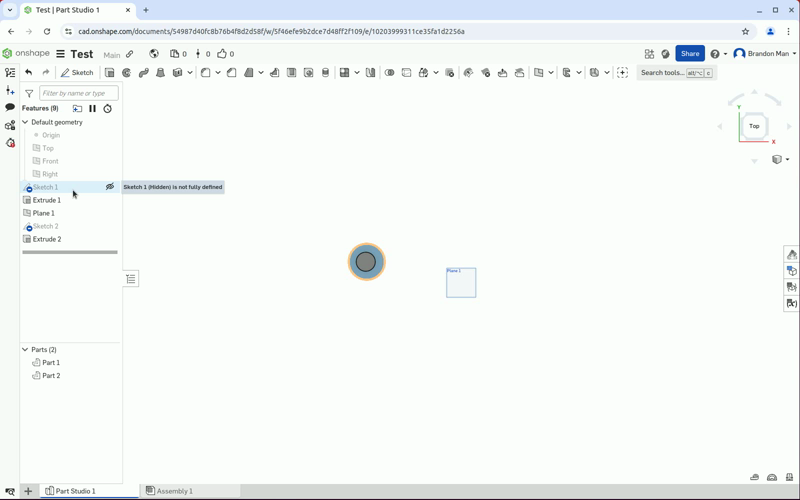
click(73, 189)
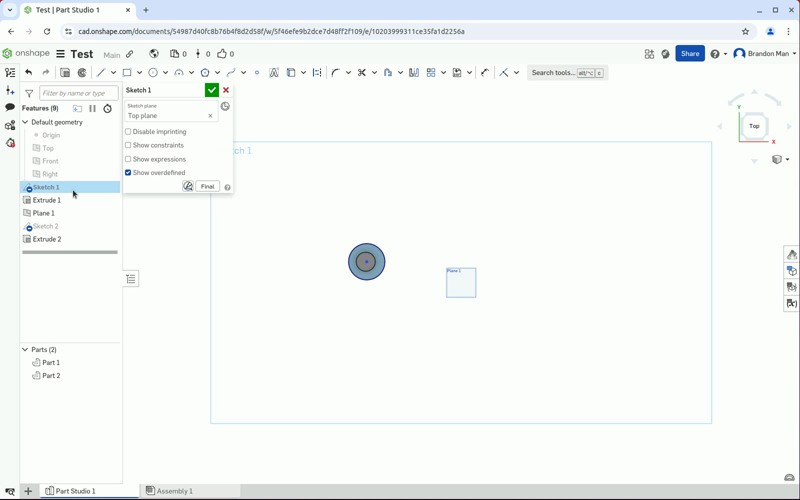
mouse_move(229, 92)
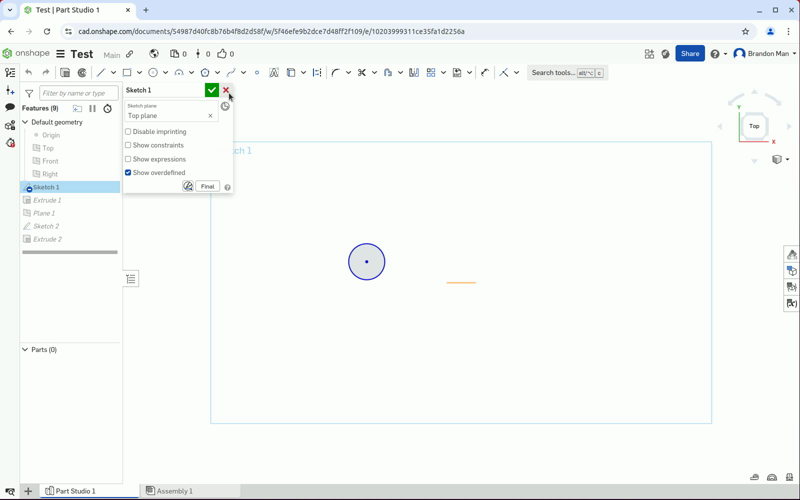
click(229, 92)
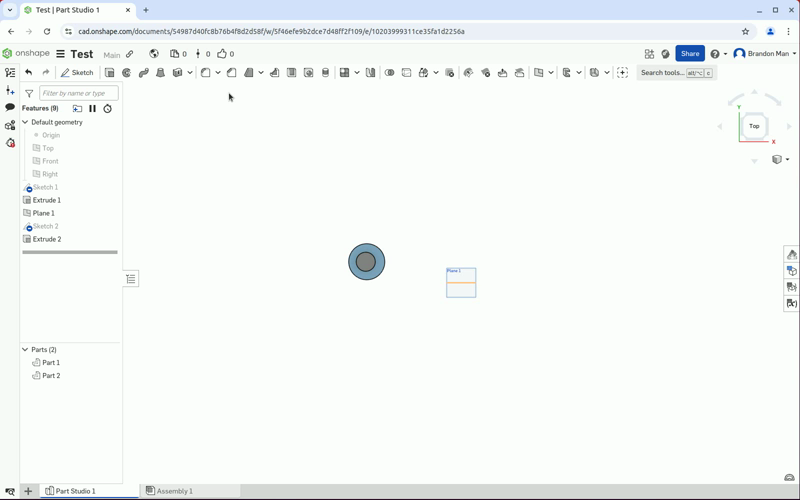
mouse_move(541, 75)
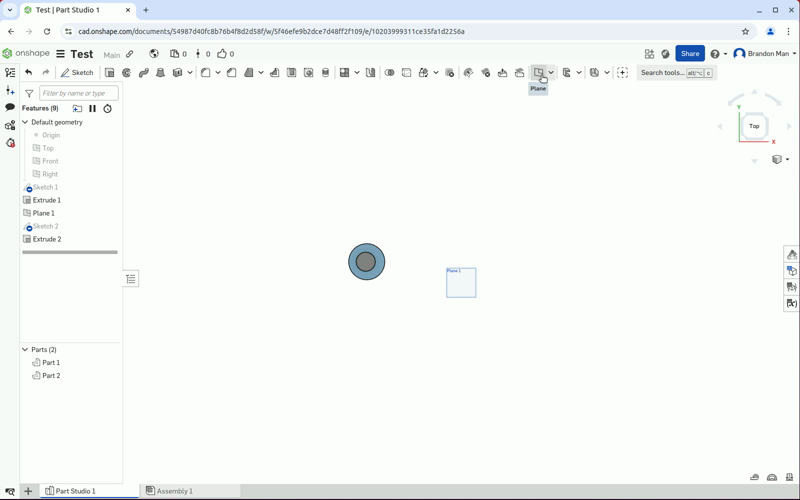
click(541, 75)
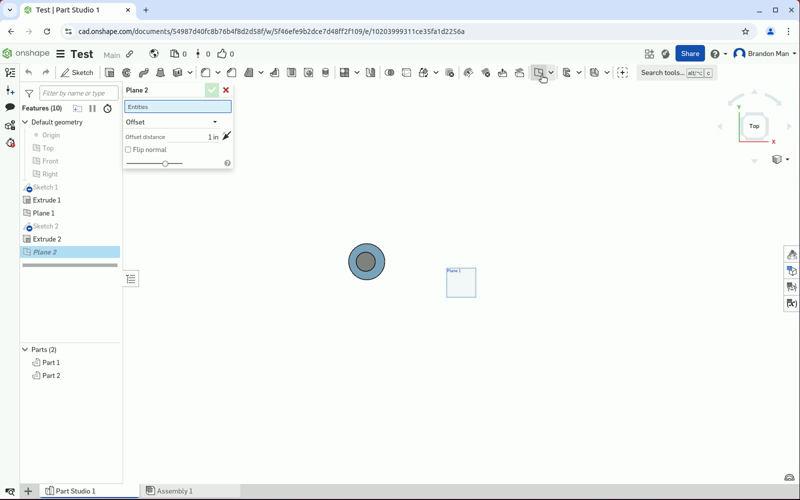
mouse_move(73, 150)
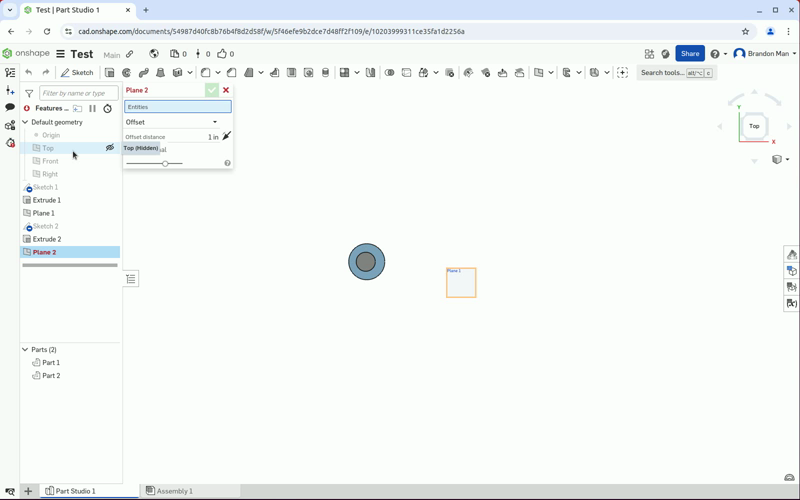
click(73, 150)
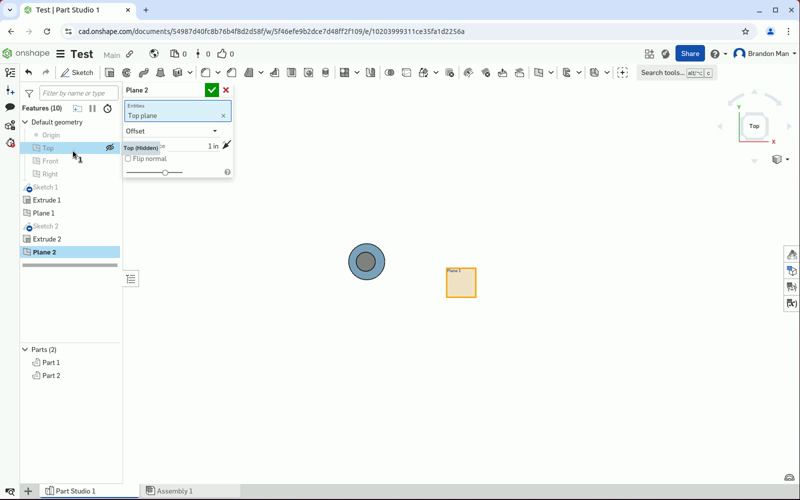
key(tab, 2)
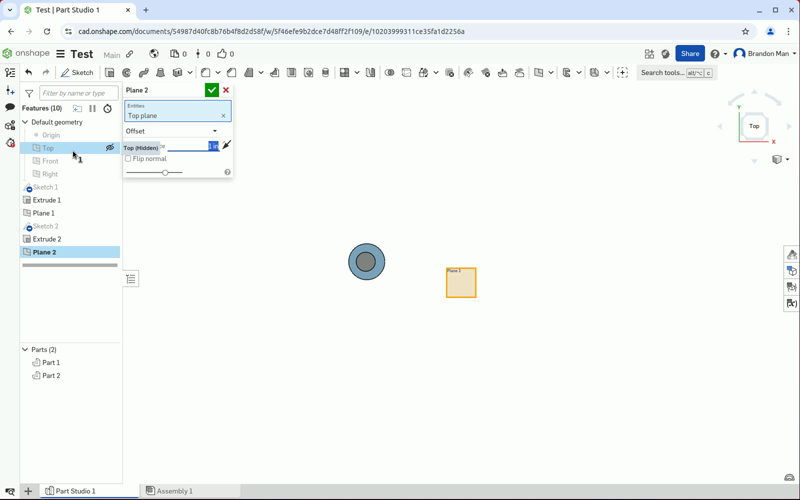
text(1.695)
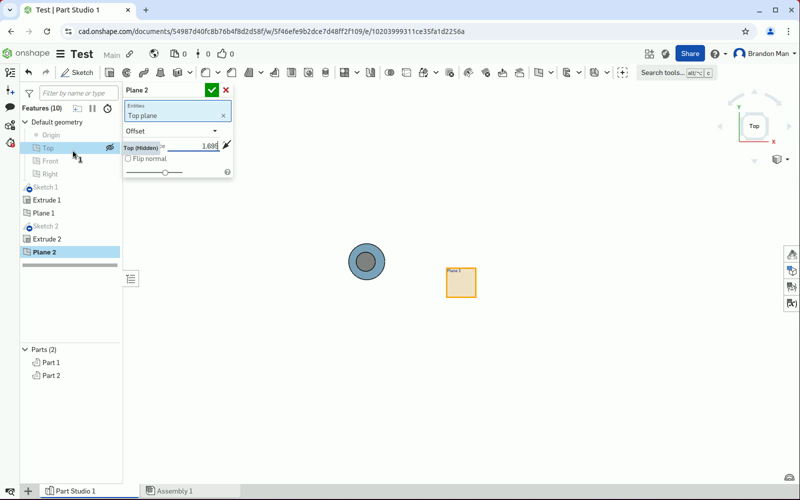
key(enter, 2)
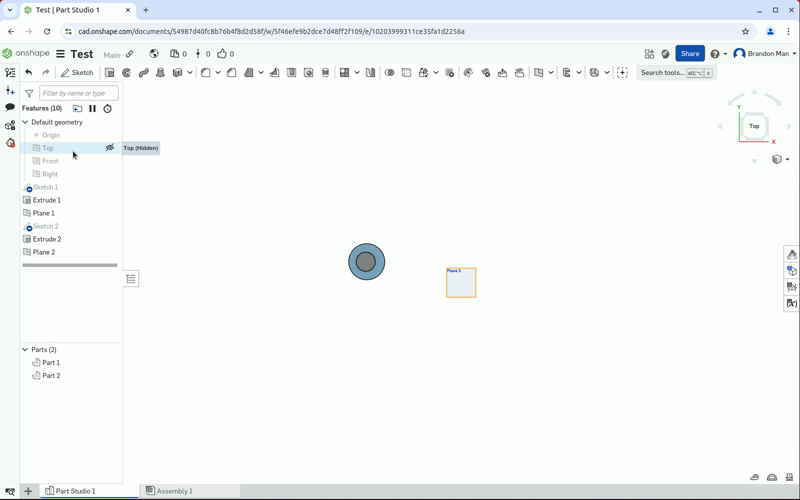
key(shift+s)
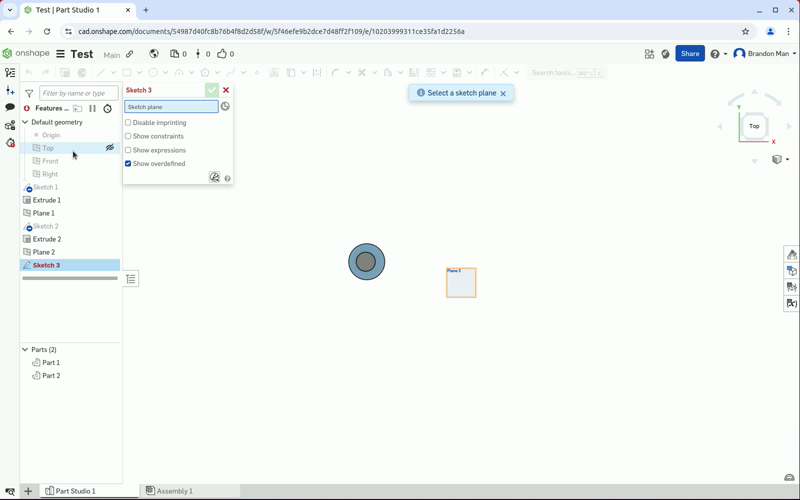
mouse_move(73, 254)
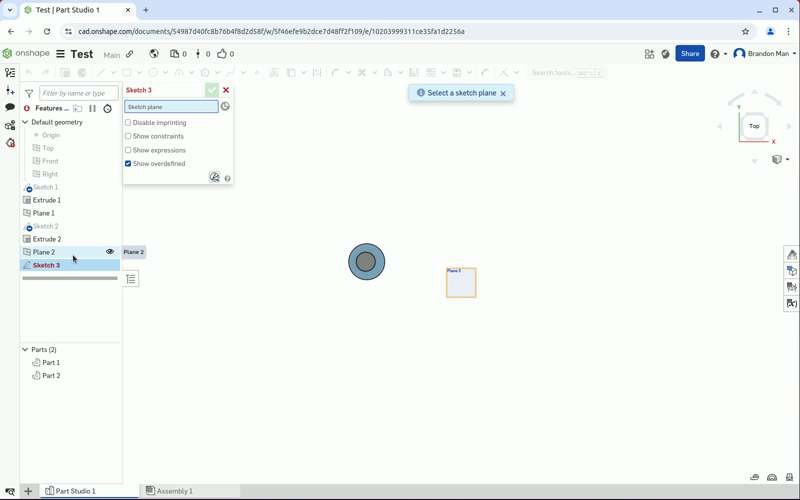
click(73, 254)
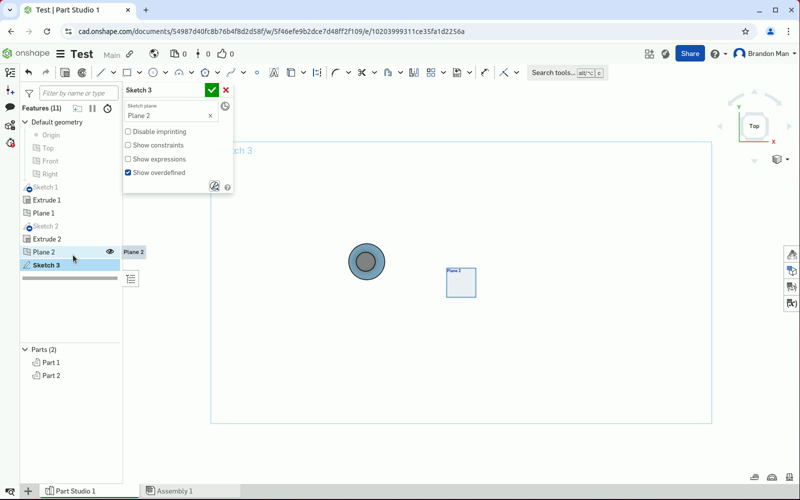
mouse_move(73, 352)
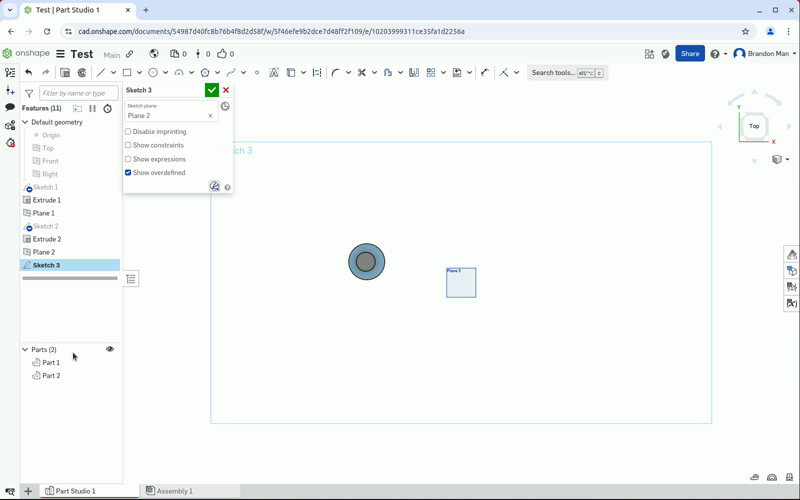
key(y)
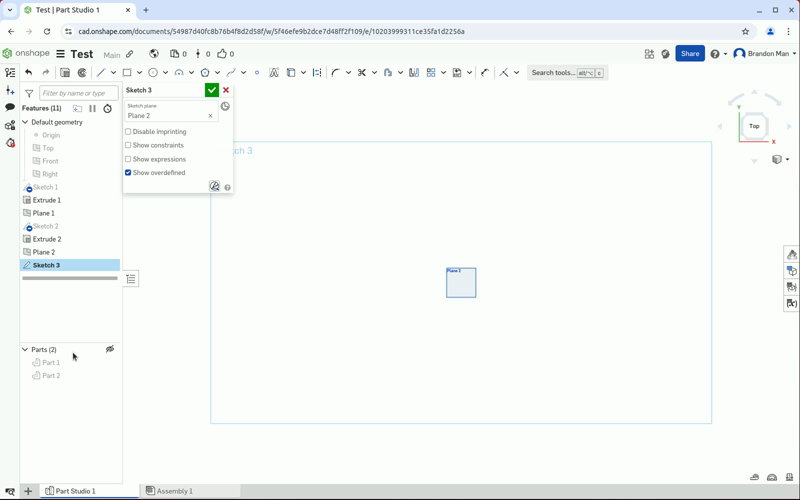
key(c)
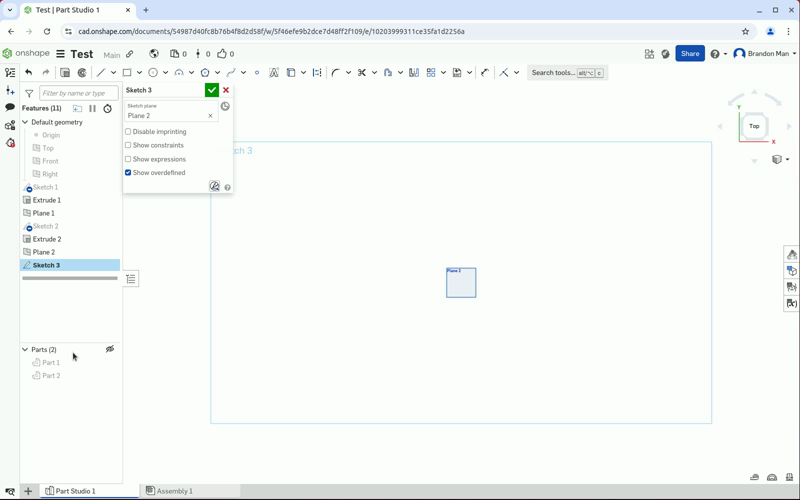
key_down(shift)
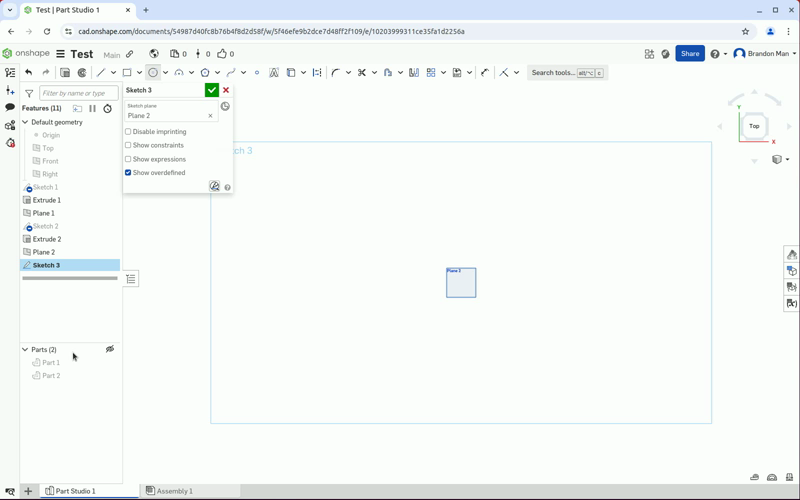
mouse_move(366, 261)
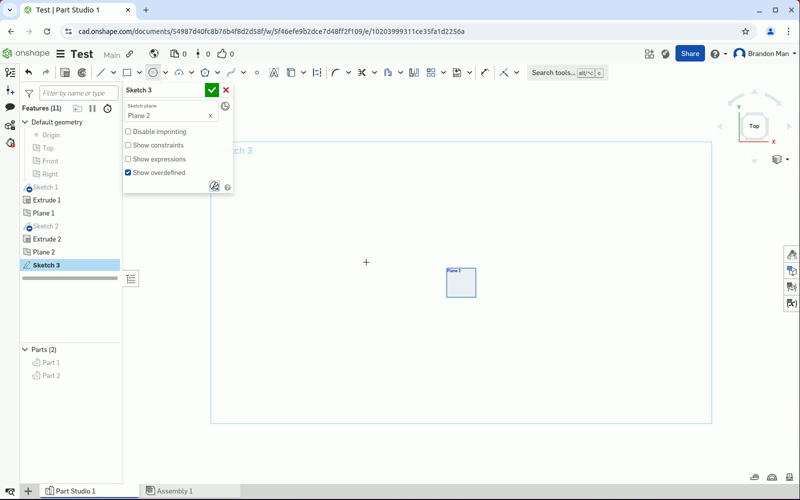
click(366, 261)
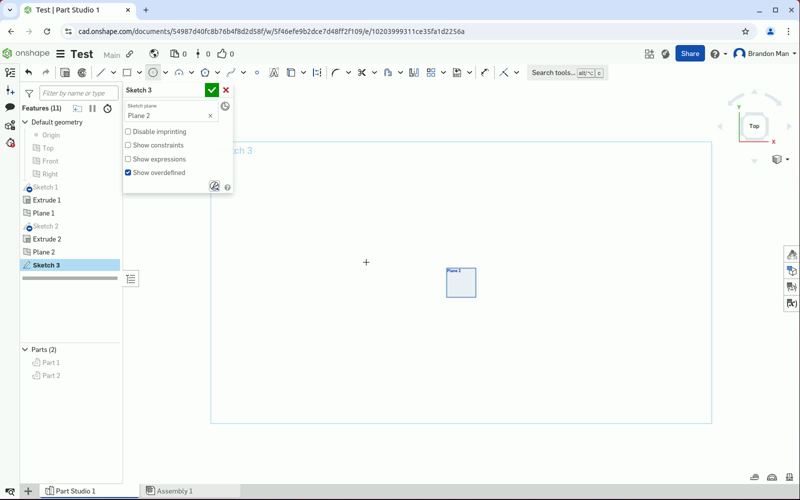
key_up(shift)
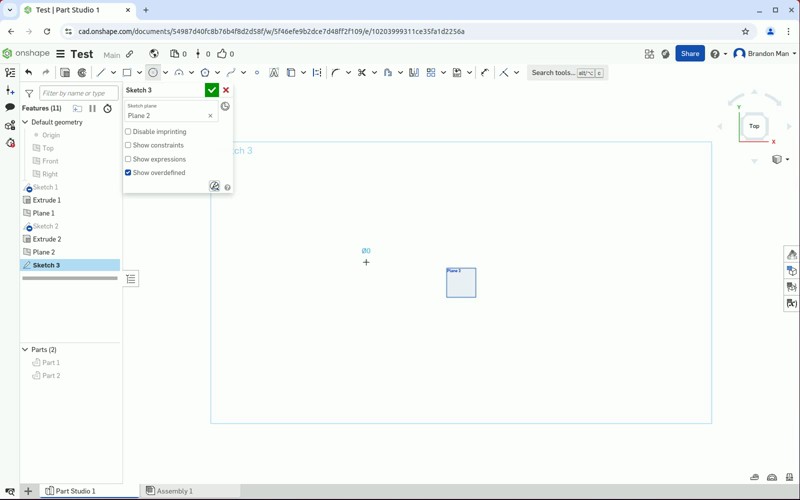
mouse_move(372, 261)
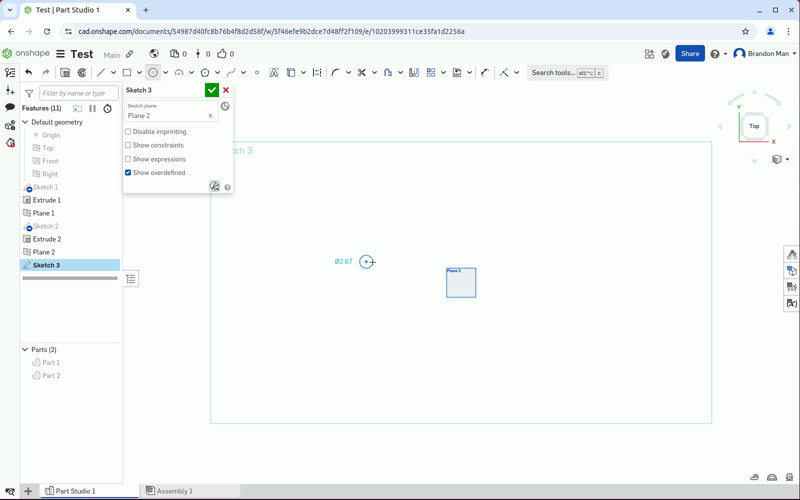
click(372, 261)
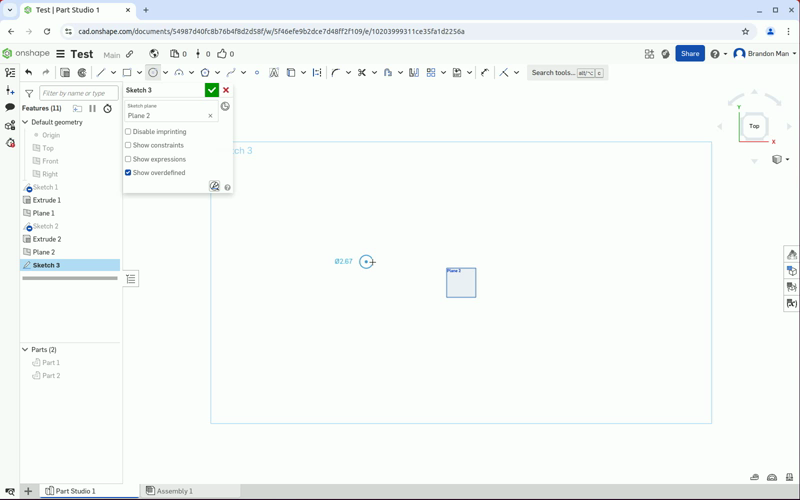
key(esc)
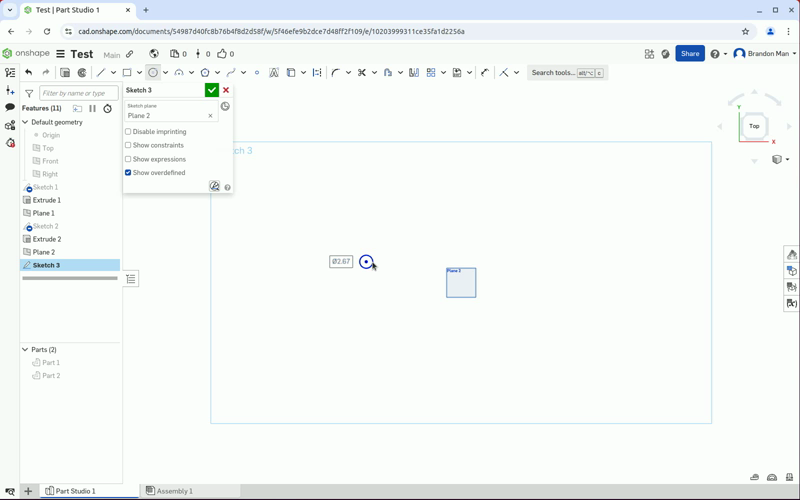
mouse_move(366, 264)
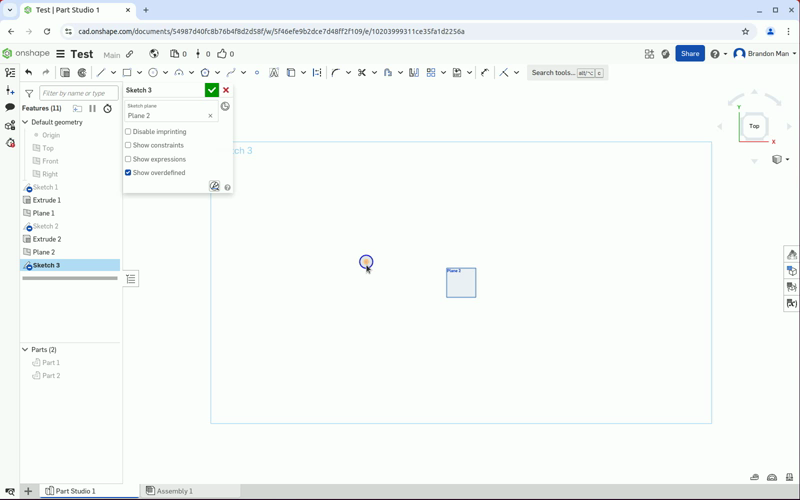
scroll(6)
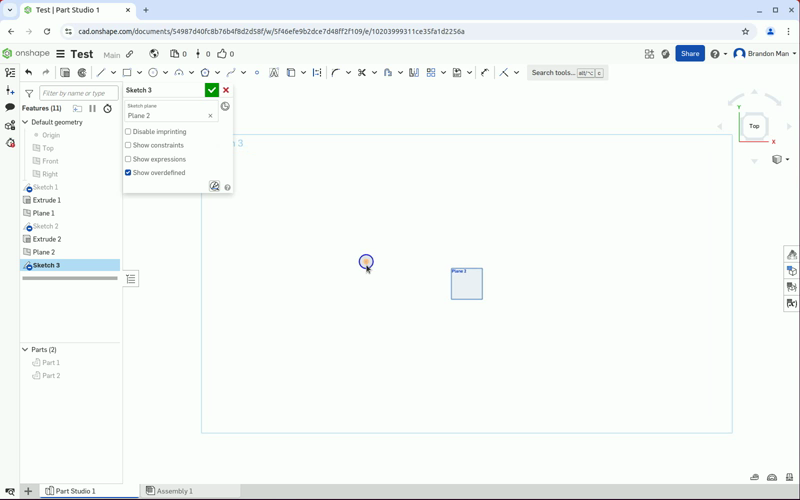
scroll(6)
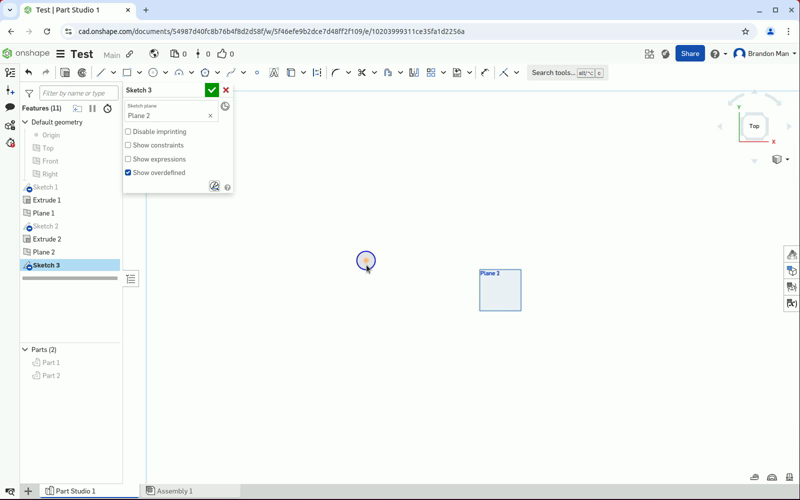
scroll(6)
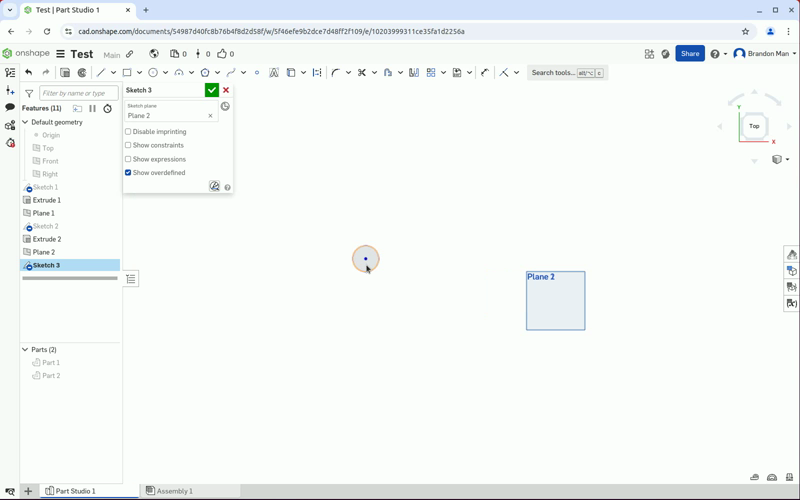
scroll(6)
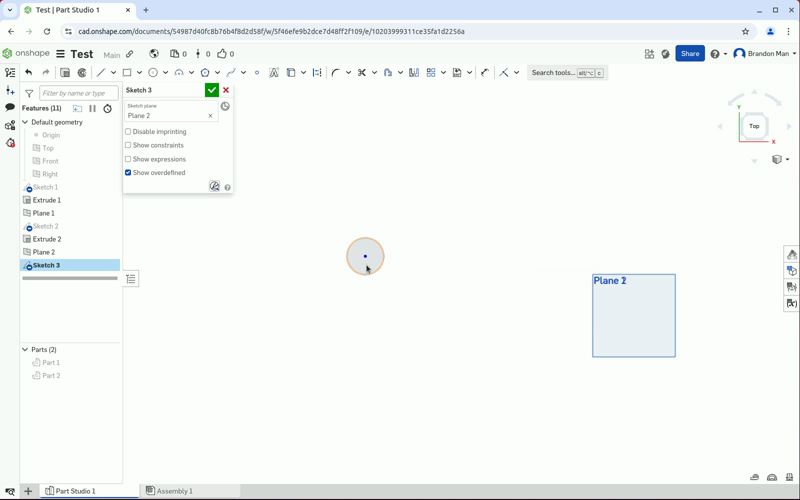
scroll(6)
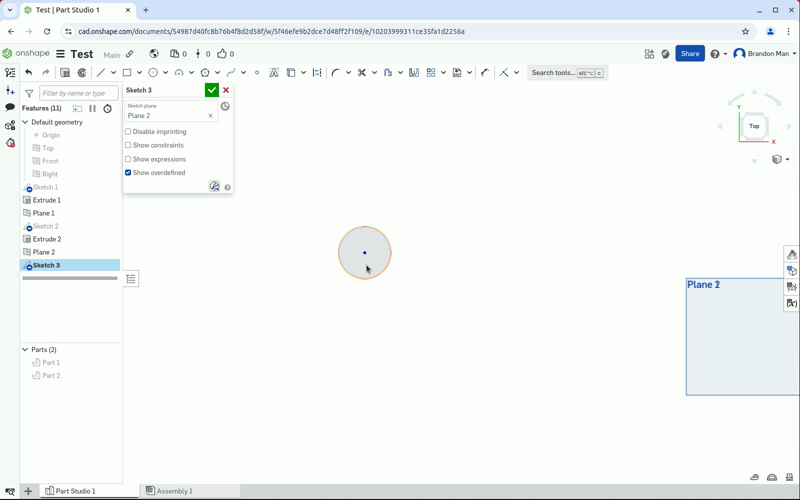
scroll(6)
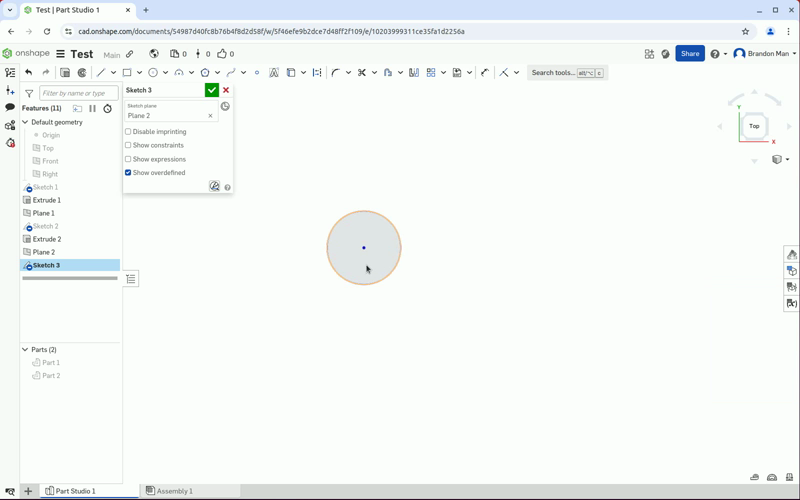
scroll(6)
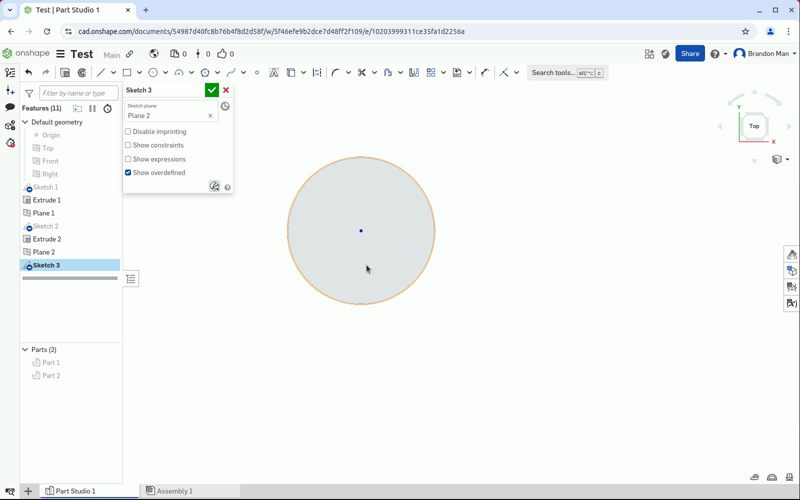
click(366, 264)
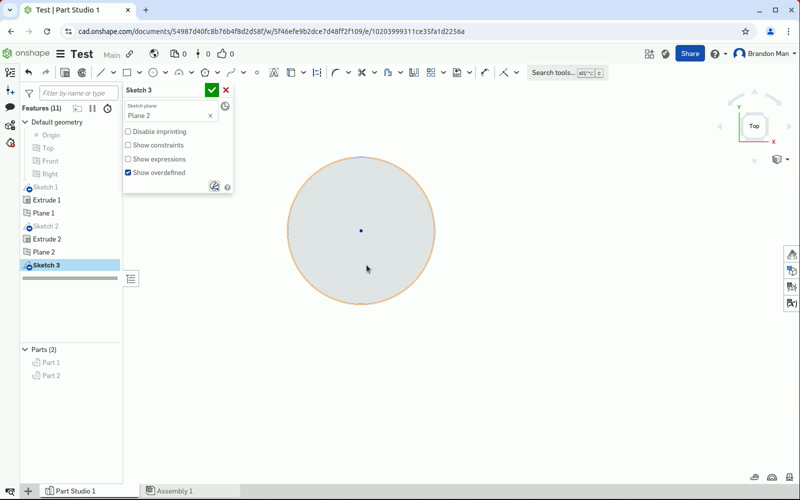
scroll(-6)
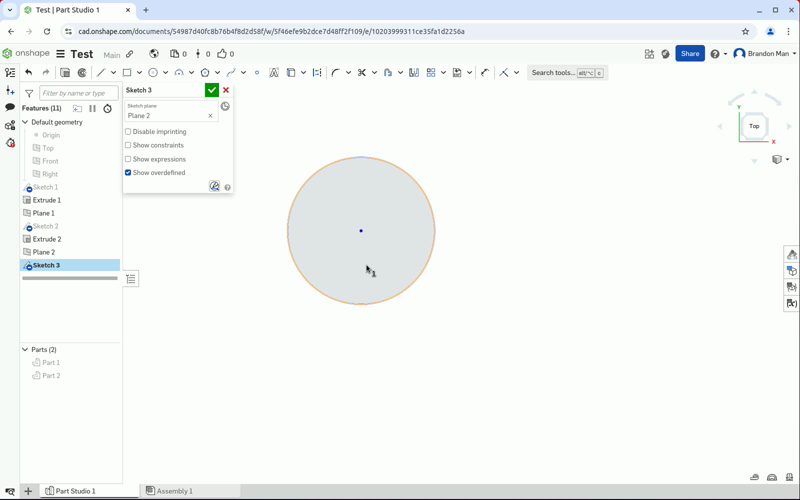
scroll(-6)
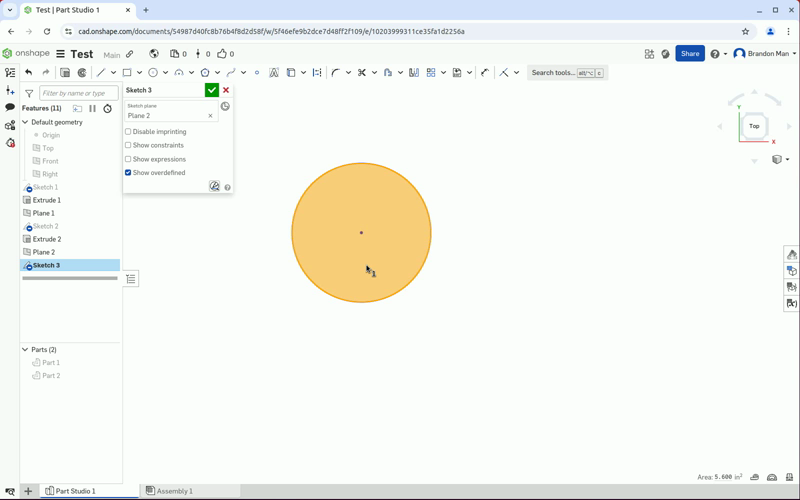
scroll(-6)
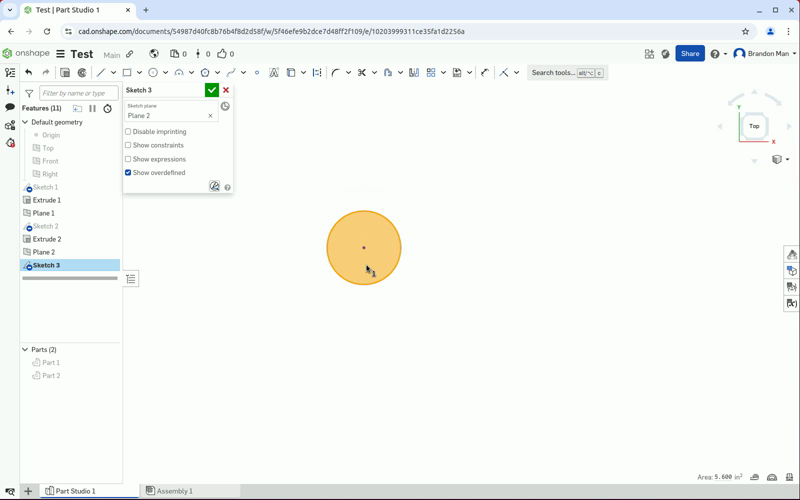
scroll(-6)
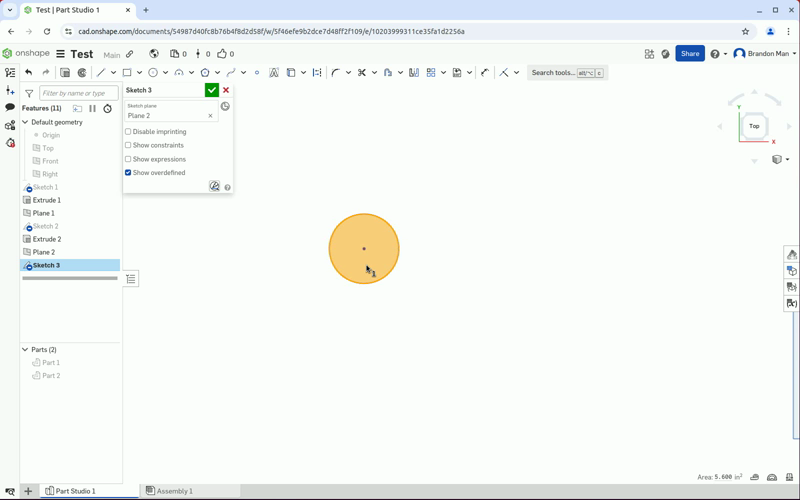
scroll(-6)
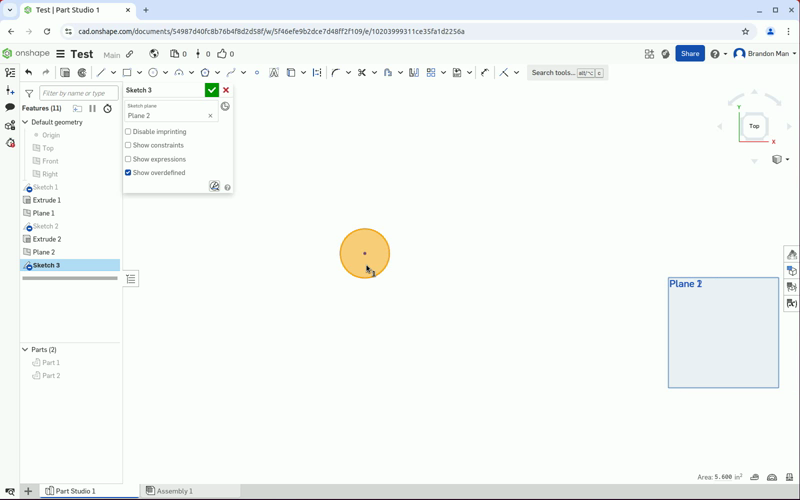
scroll(-6)
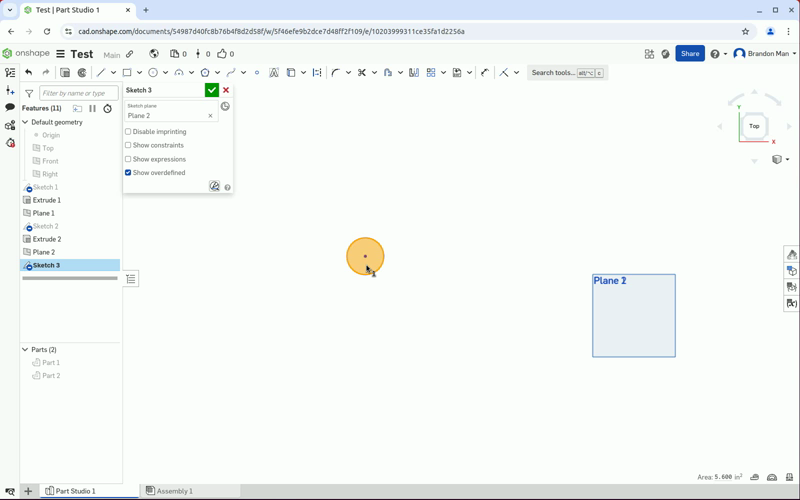
scroll(-6)
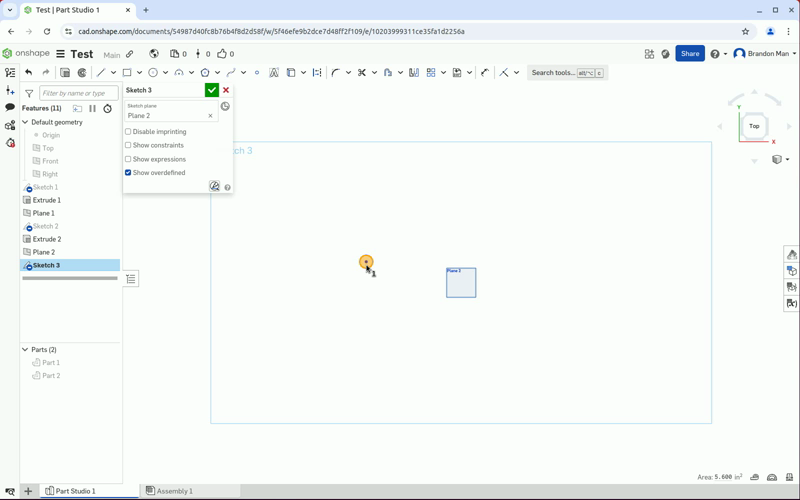
mouse_move(73, 352)
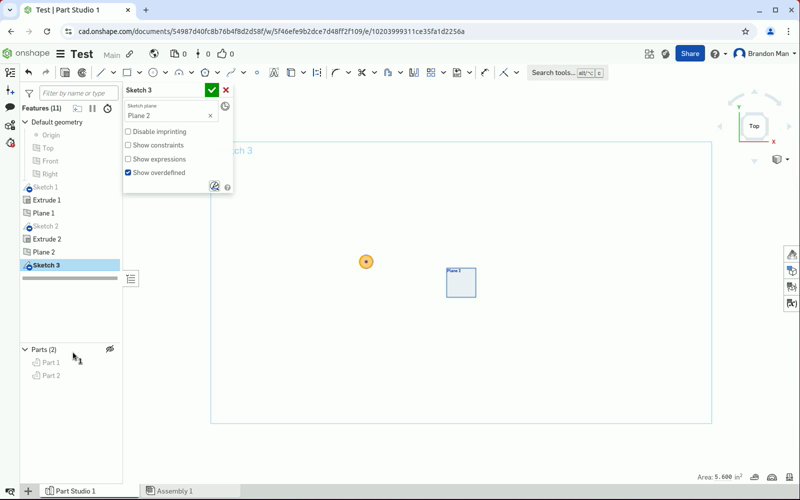
key(shift+y)
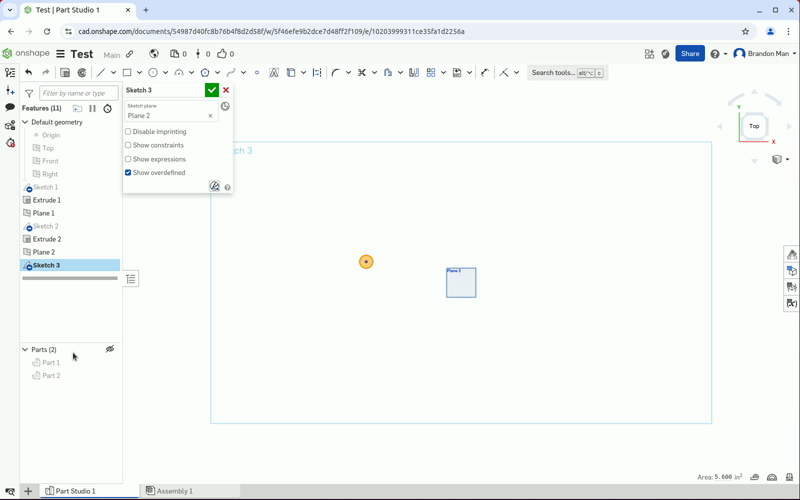
key(shift+e)
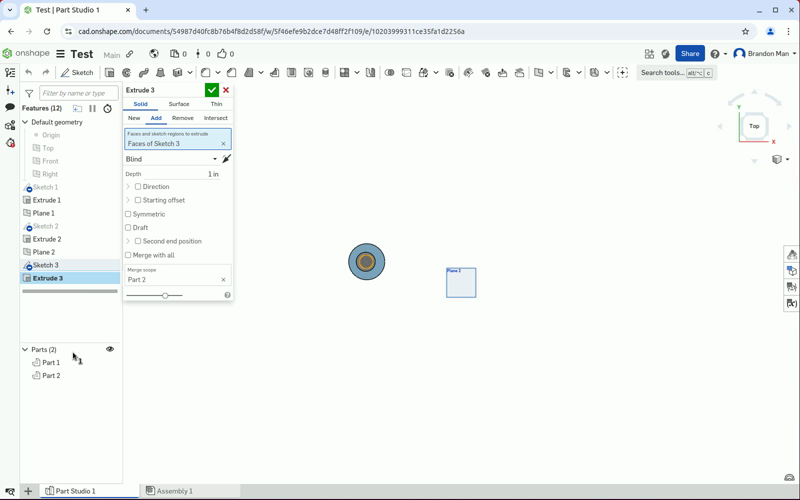
mouse_move(143, 106)
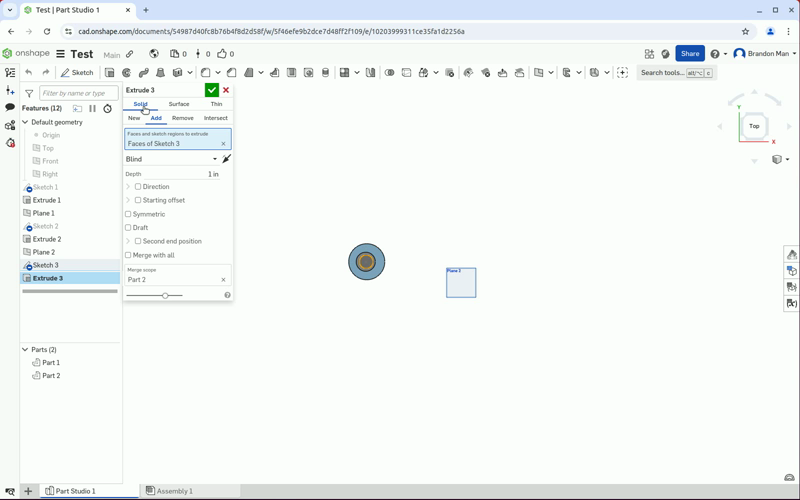
click(143, 106)
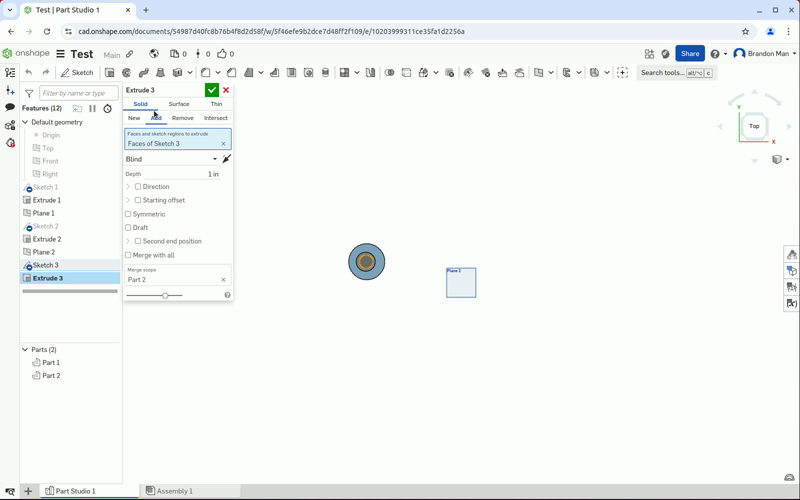
mouse_move(186, 120)
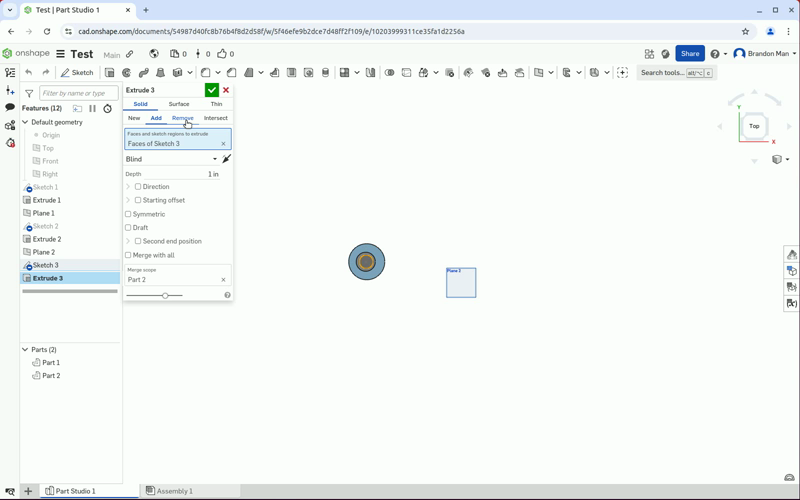
click(186, 120)
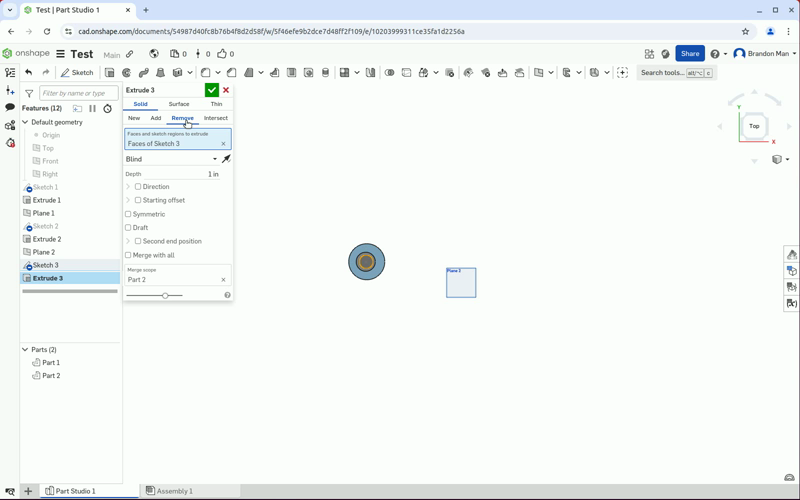
key(tab, 4)
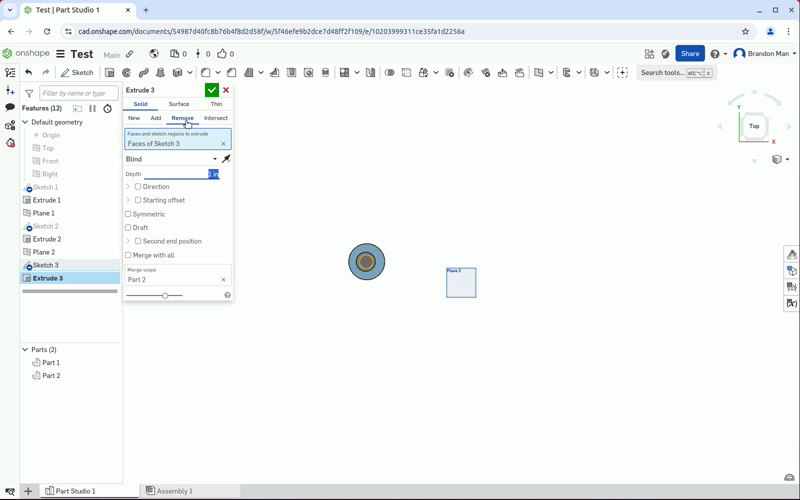
text(0.963)
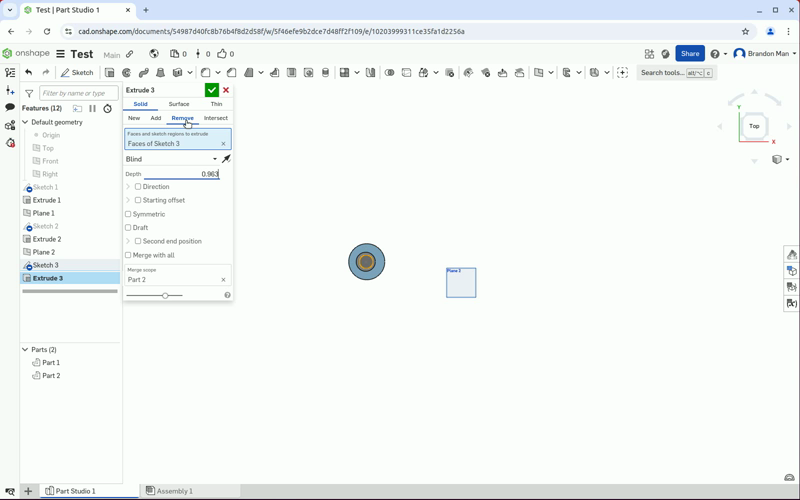
key(tab, 6)
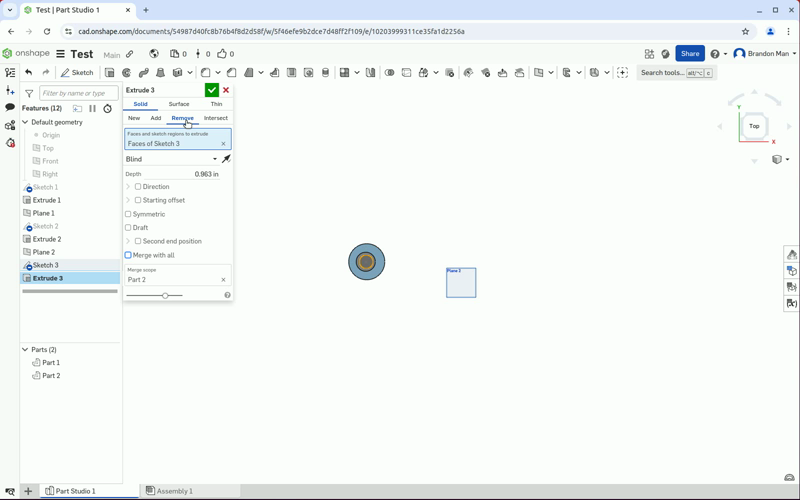
key(space)
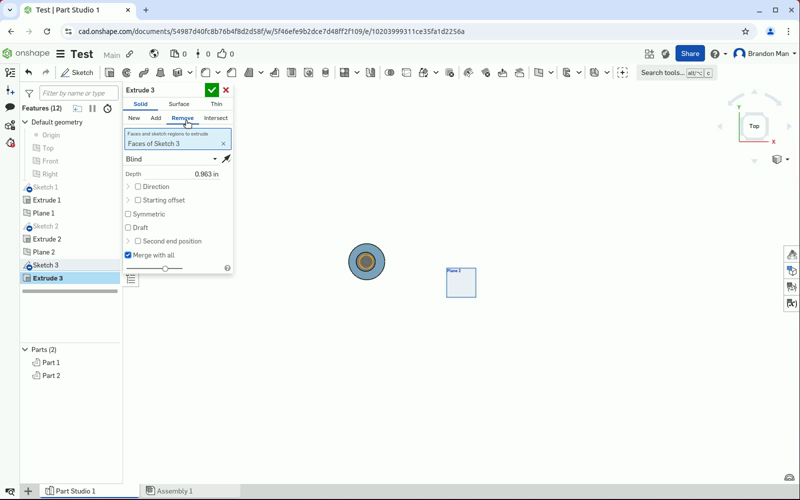
key(enter)
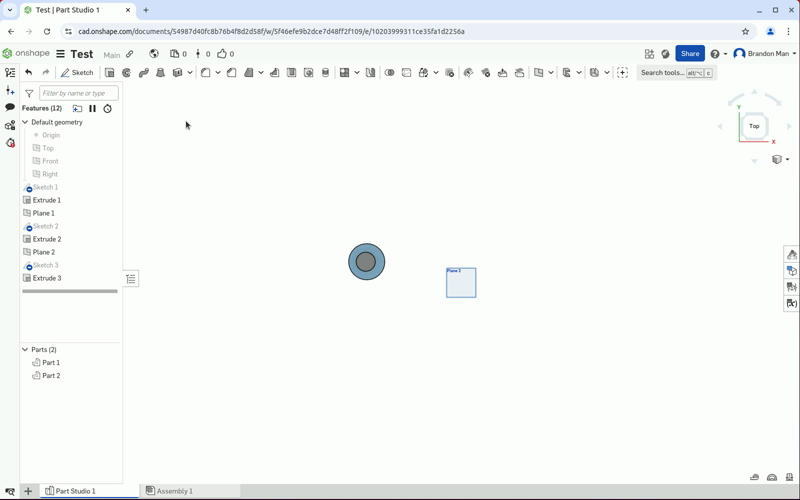
key(shift+h)
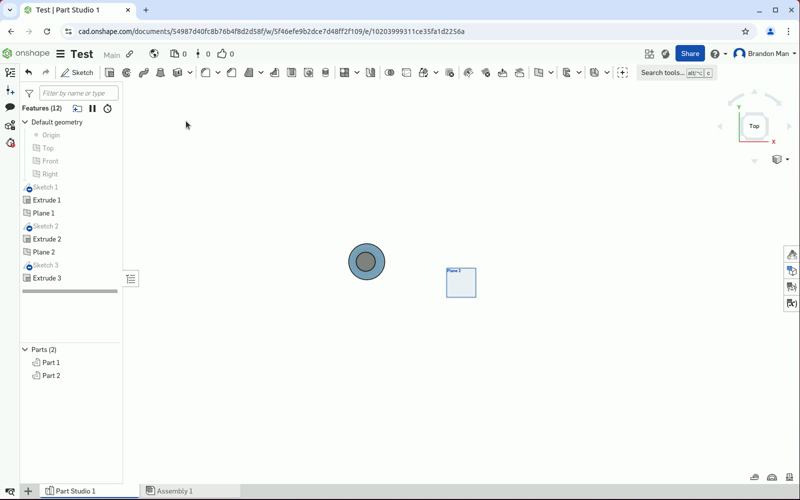
key(shift+h)
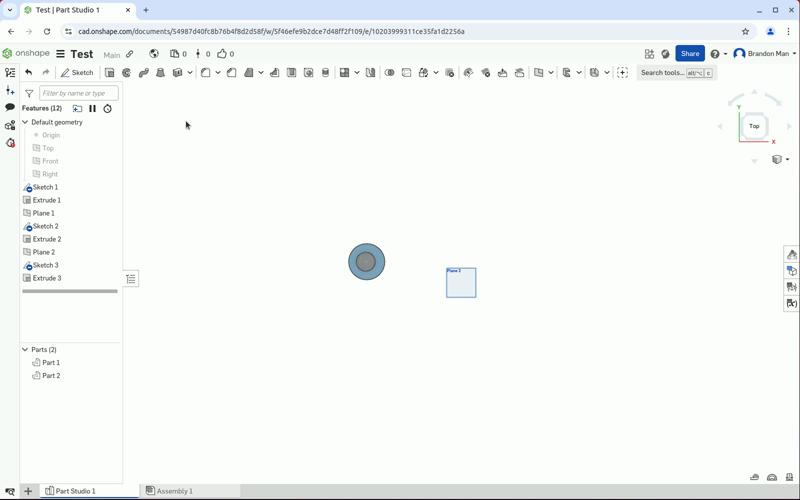
key(shift+7)
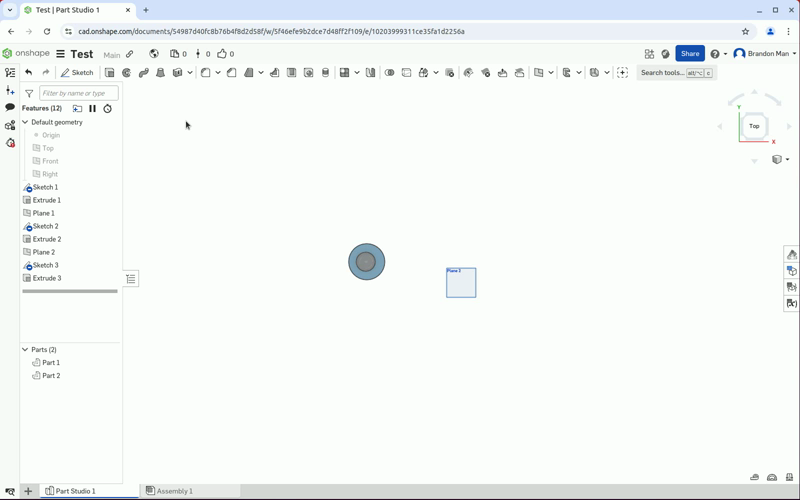
key(up, 3)
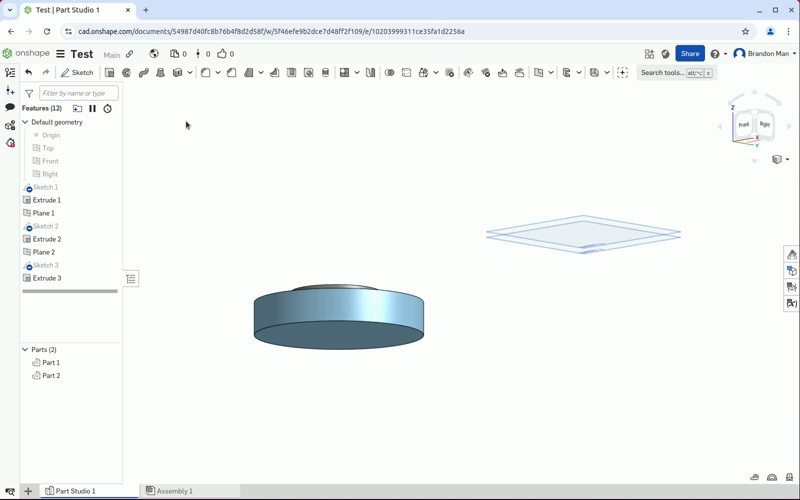
key(left, 3)
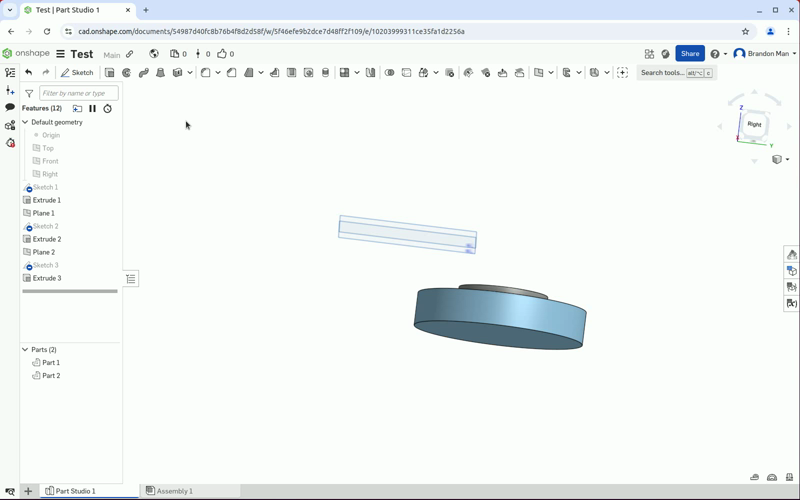
key(right, 3)
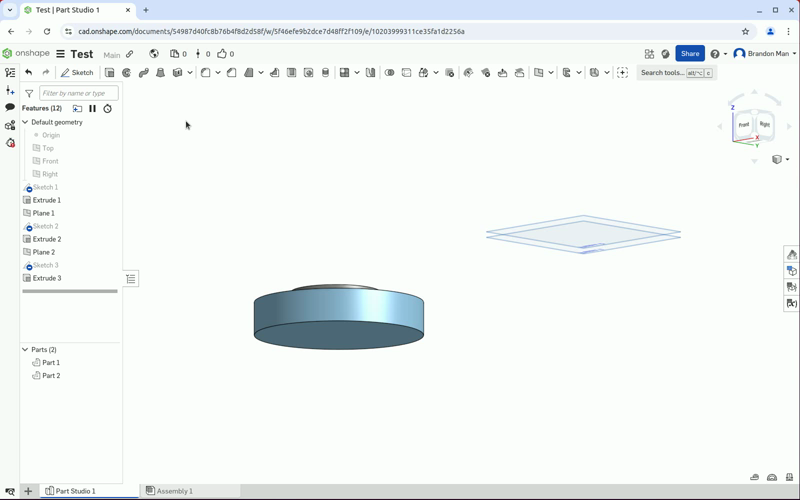
key(down, 3)
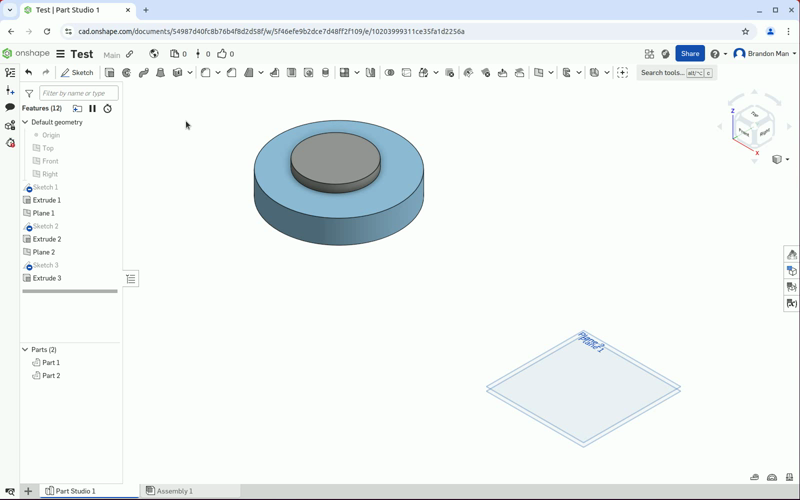
mouse_move(73, 189)
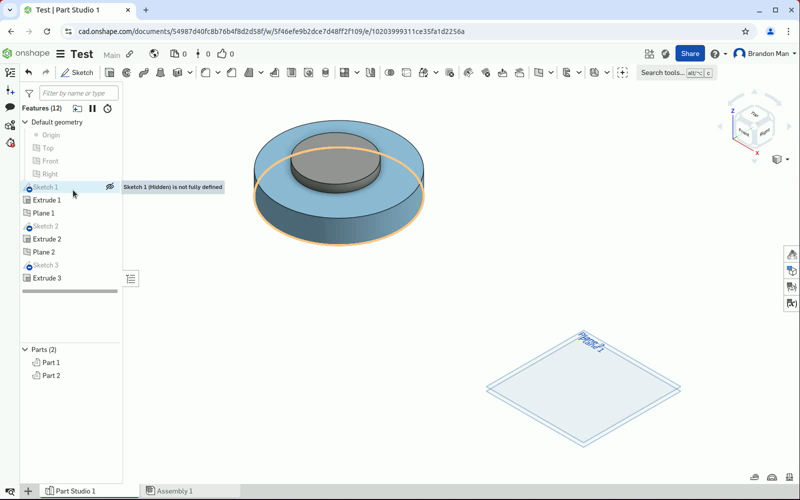
click(73, 189)